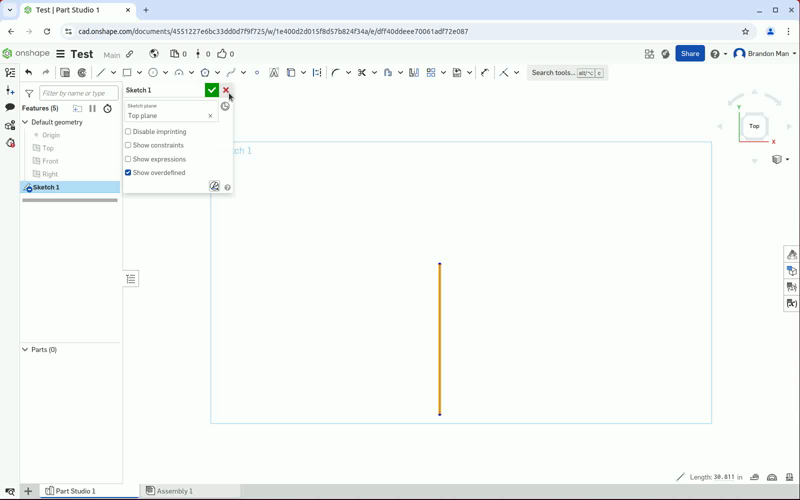
key(shift+h)
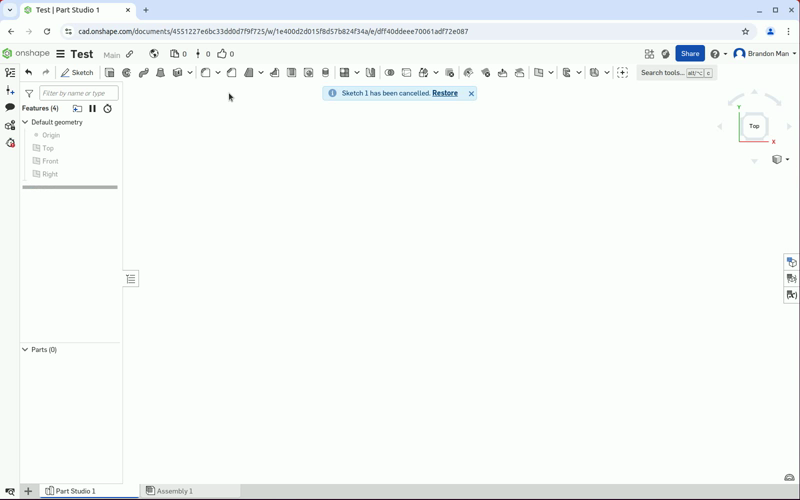
mouse_move(73, 352)
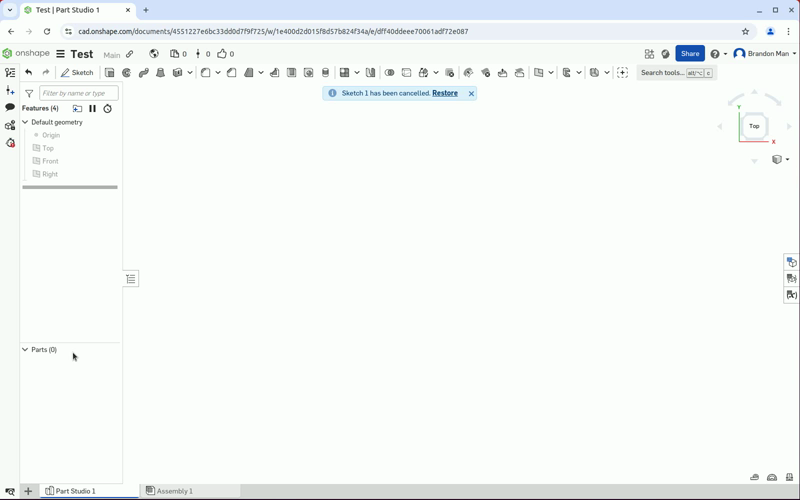
key(y)
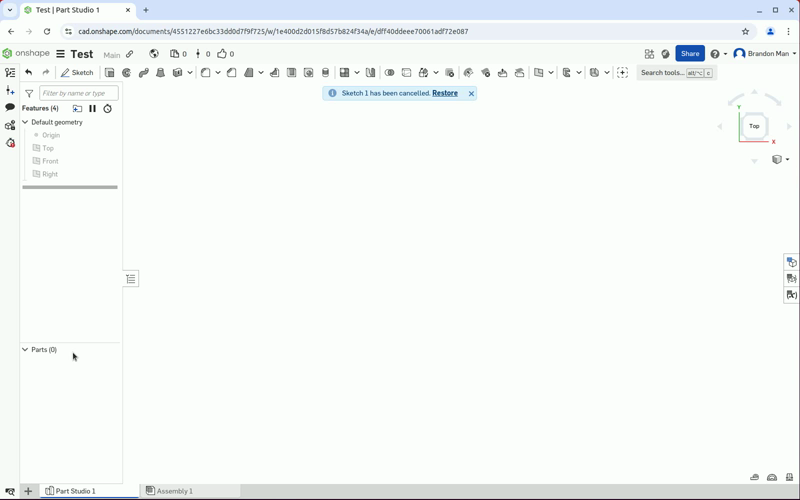
key(shift+p)
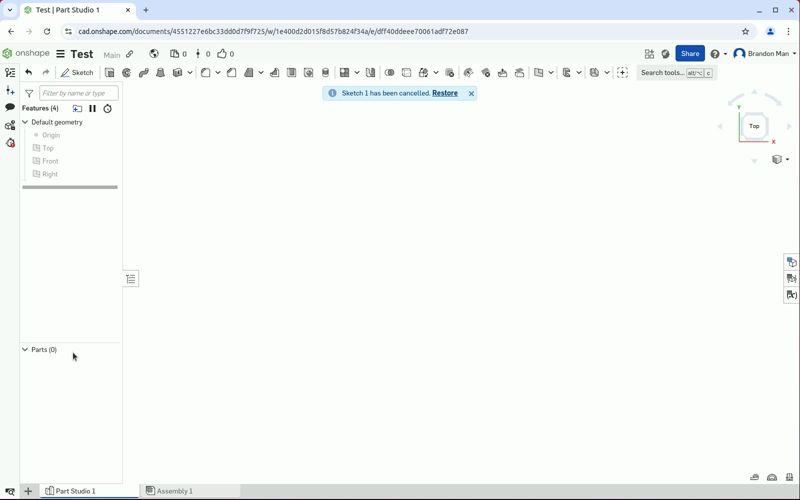
key(space)
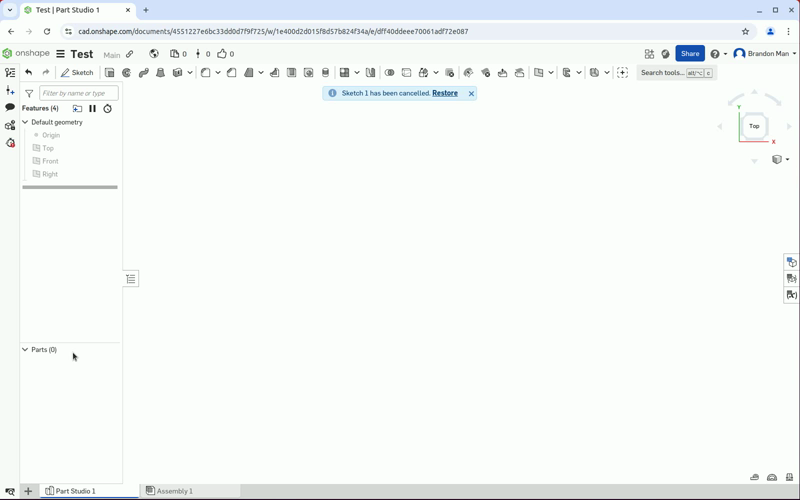
key_down(shift)
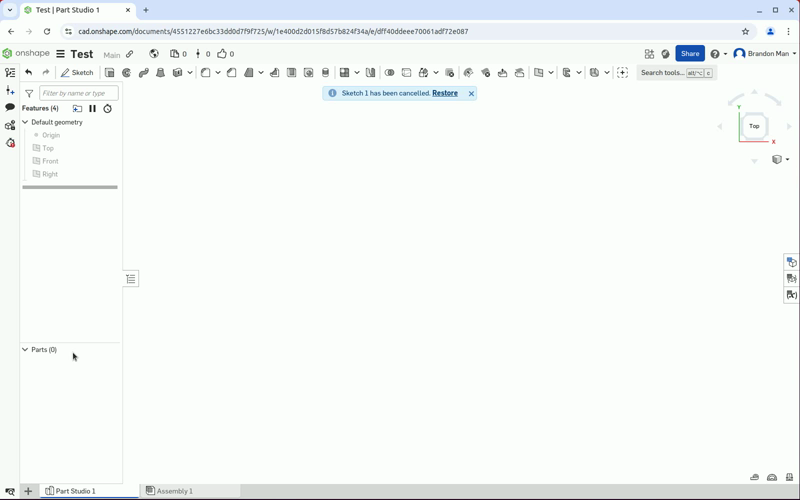
key(up)
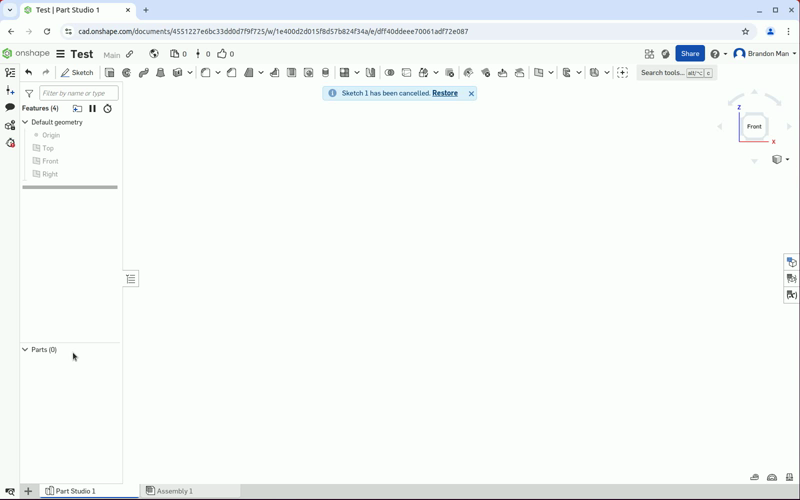
key_up(shift)
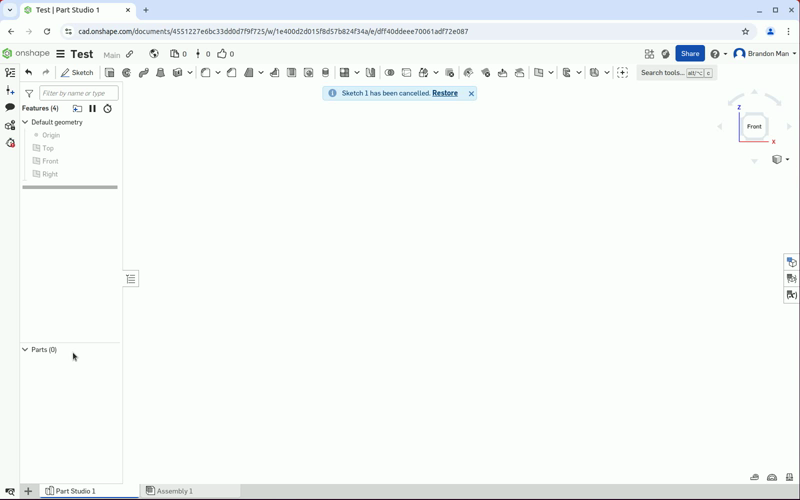
mouse_move(73, 352)
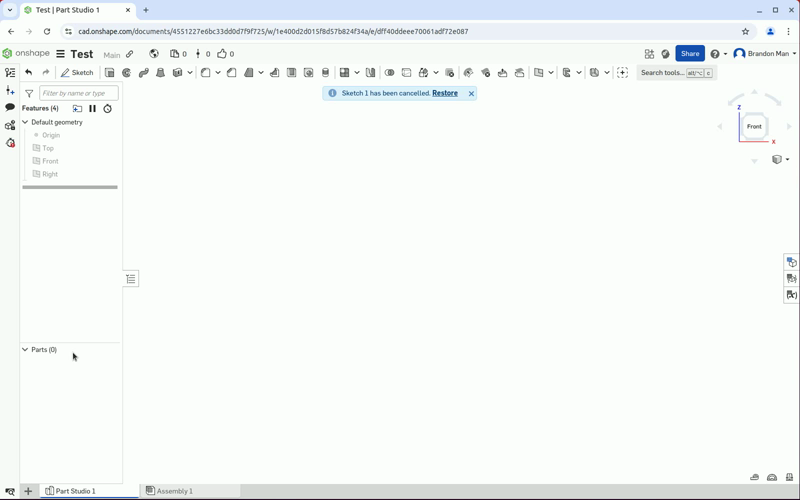
key(shift+y)
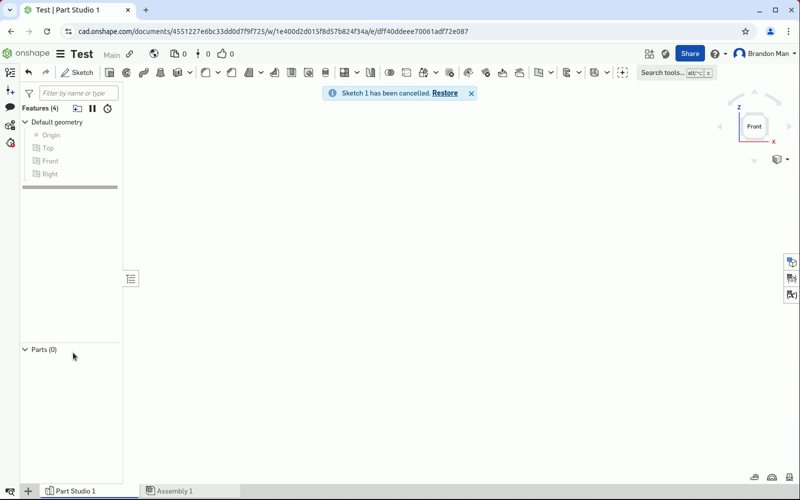
key(shift+s)
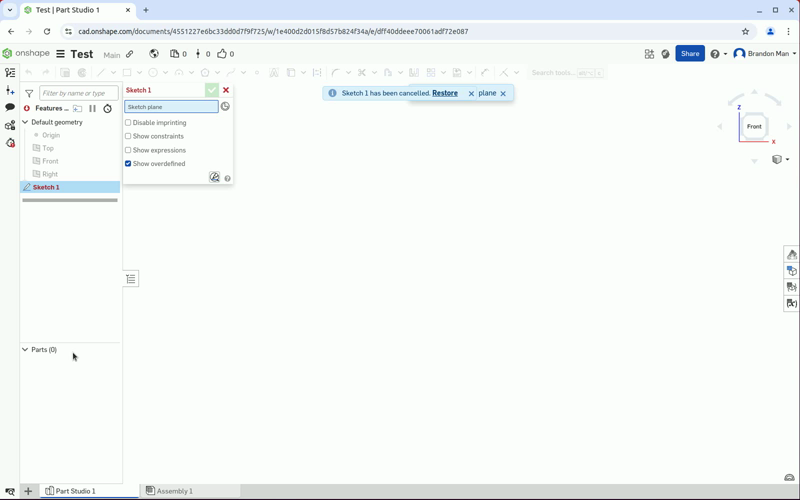
mouse_move(73, 163)
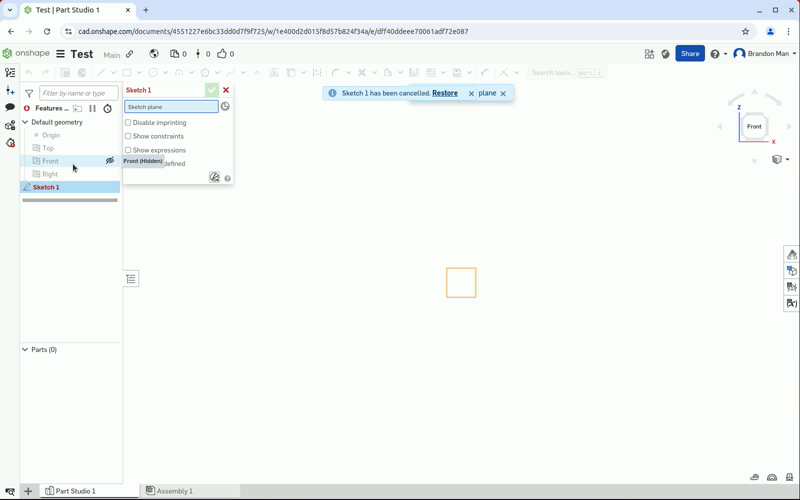
click(73, 163)
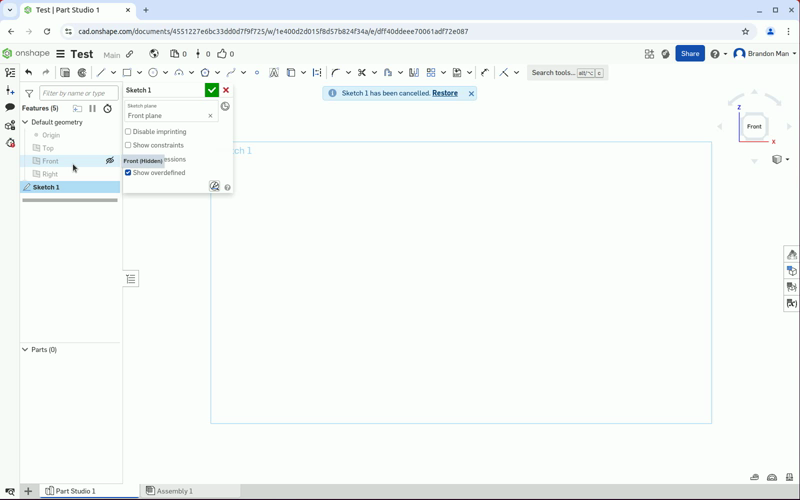
mouse_move(73, 352)
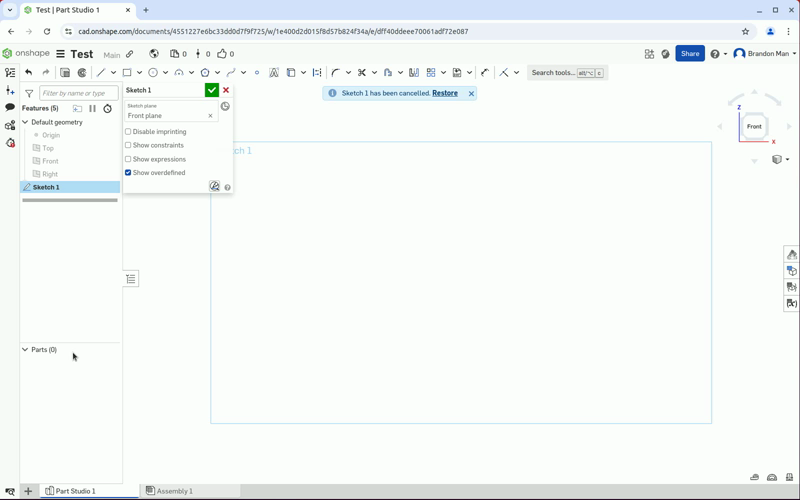
key(y)
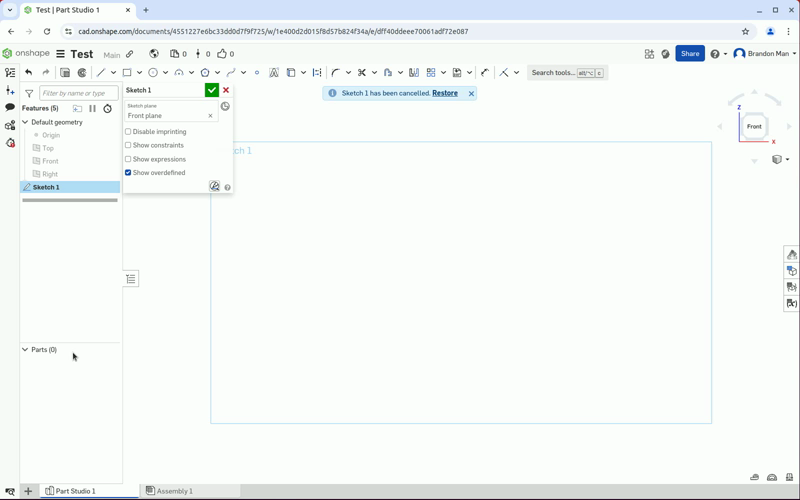
key(l)
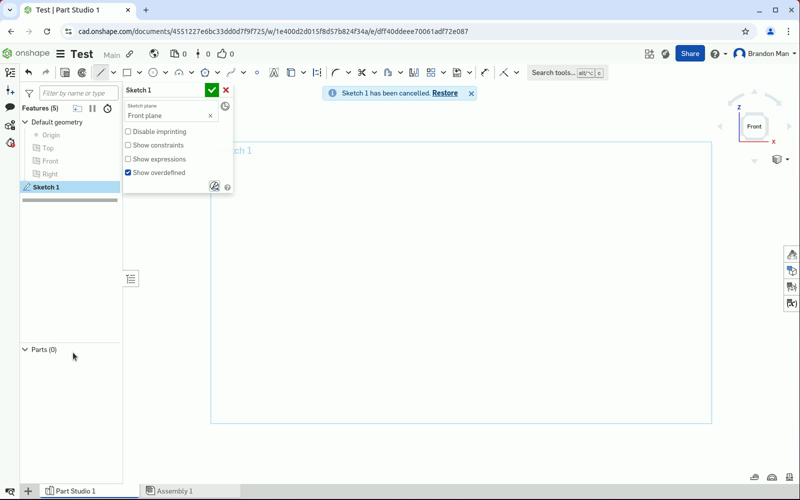
key_down(shift)
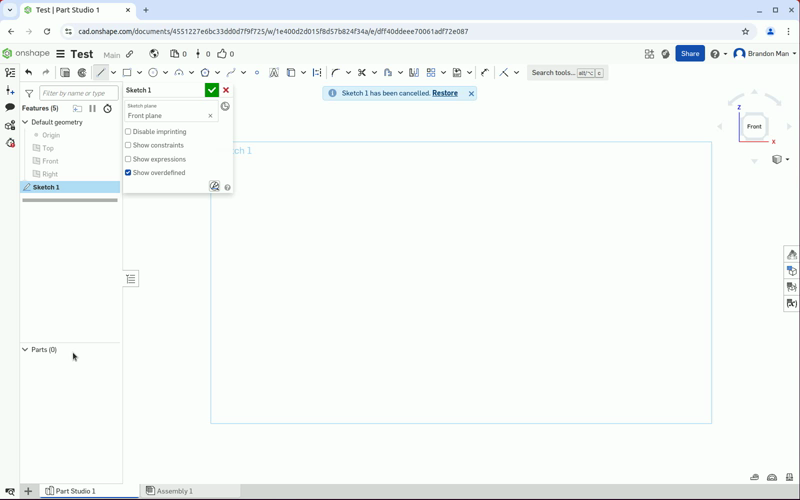
mouse_move(348, 374)
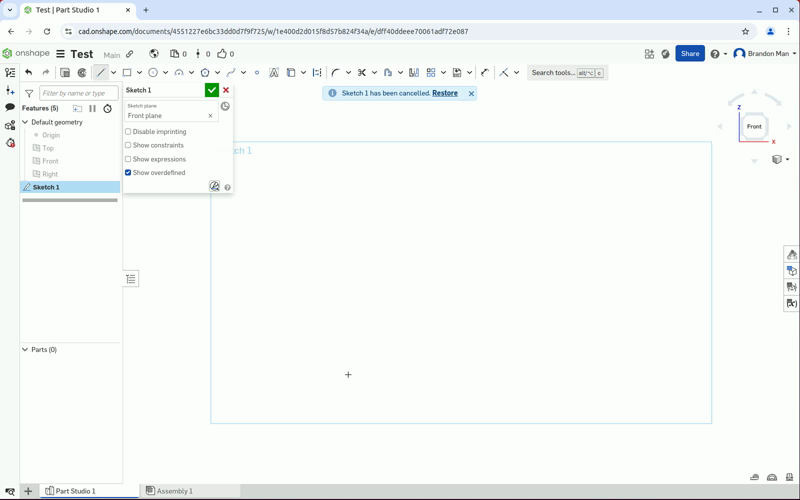
click(348, 374)
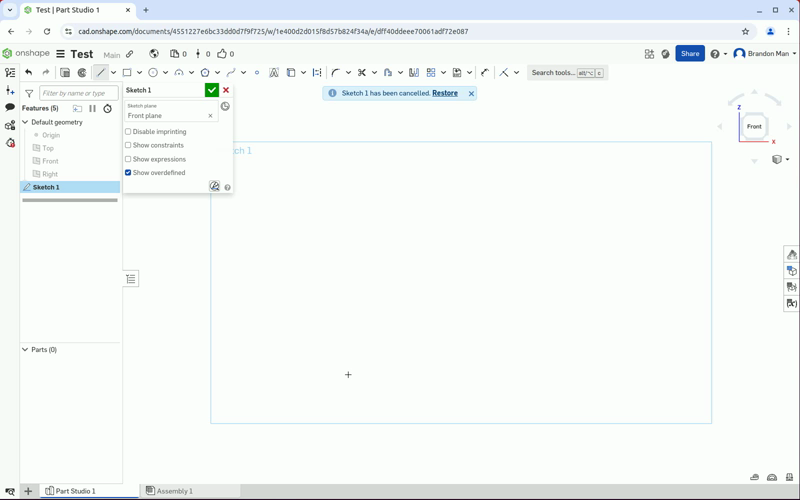
key_up(shift)
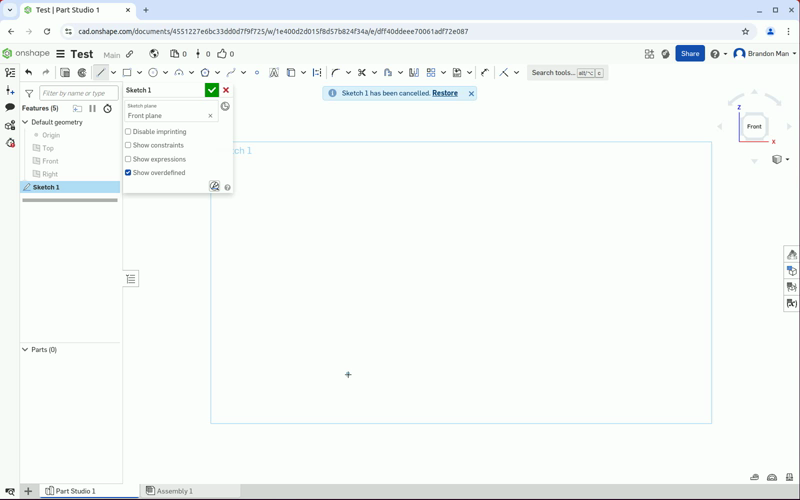
key_down(shift)
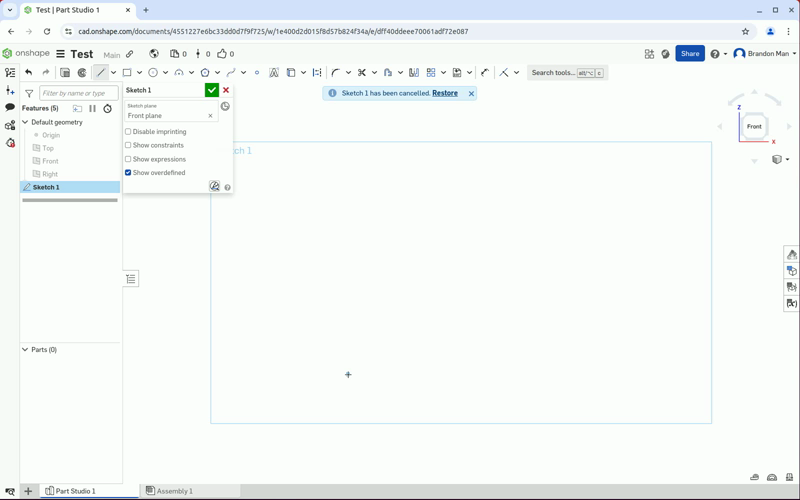
mouse_move(572, 374)
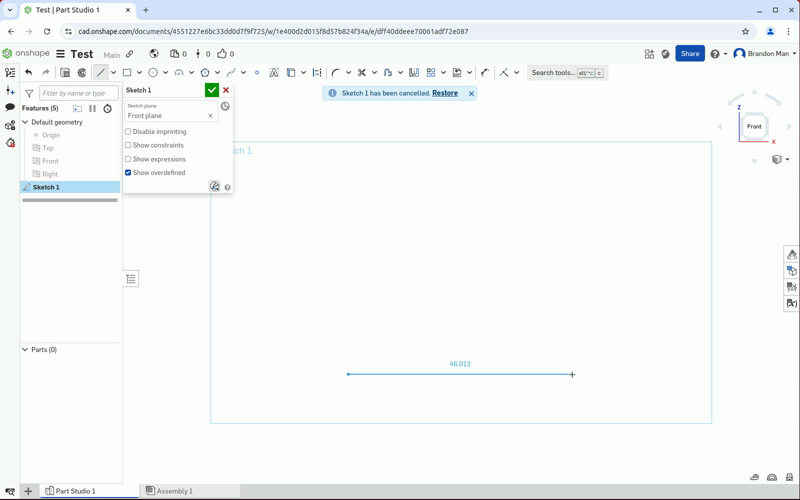
click(572, 374)
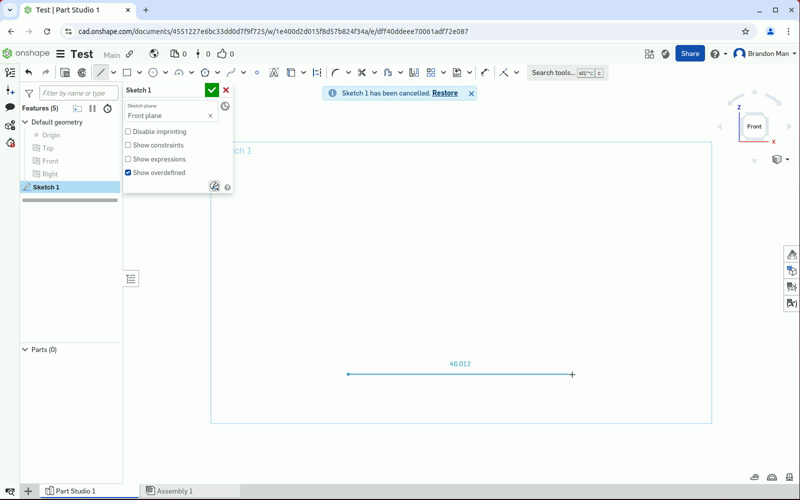
key_up(shift)
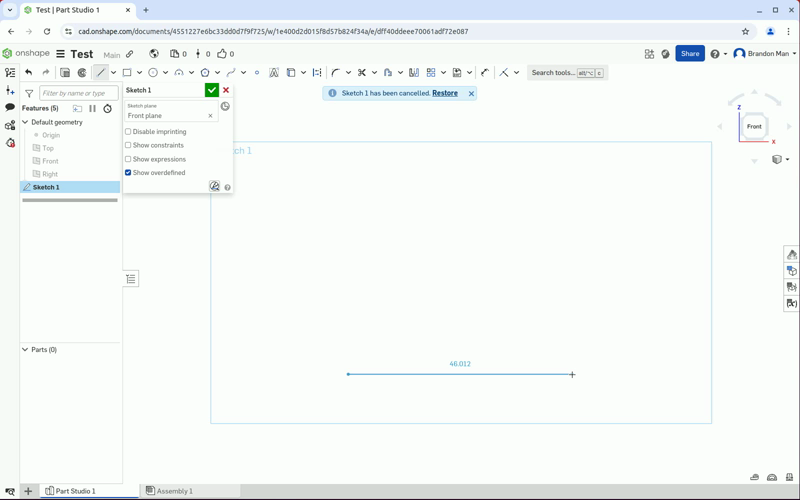
key_down(shift)
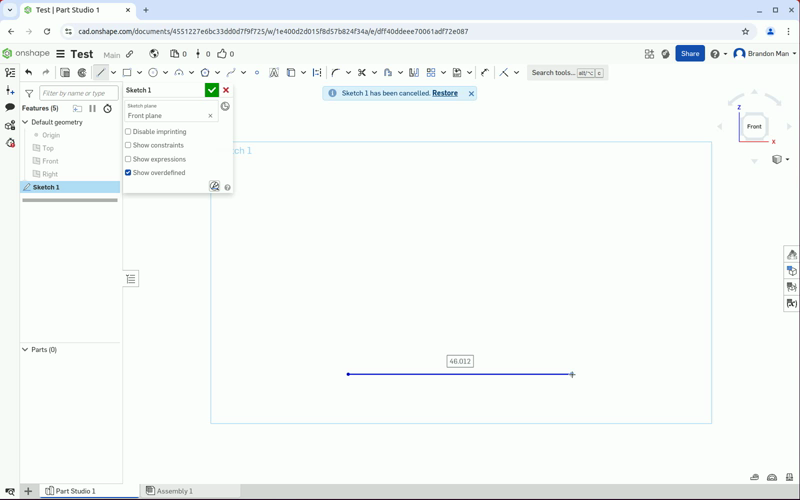
mouse_move(572, 190)
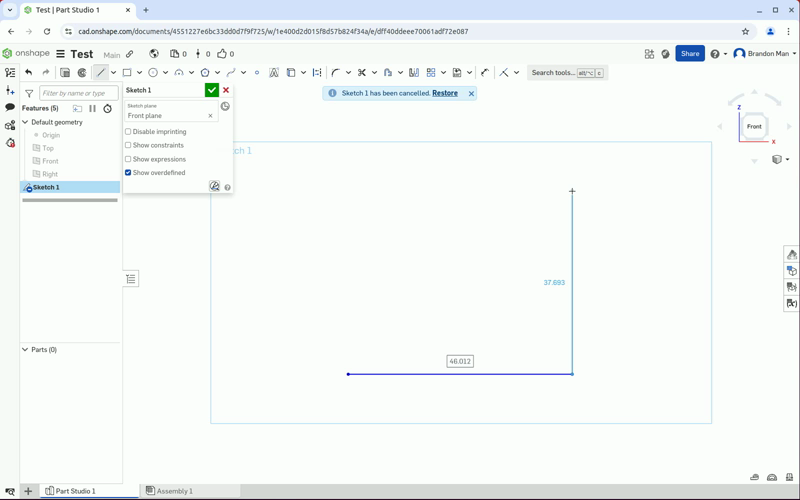
click(572, 190)
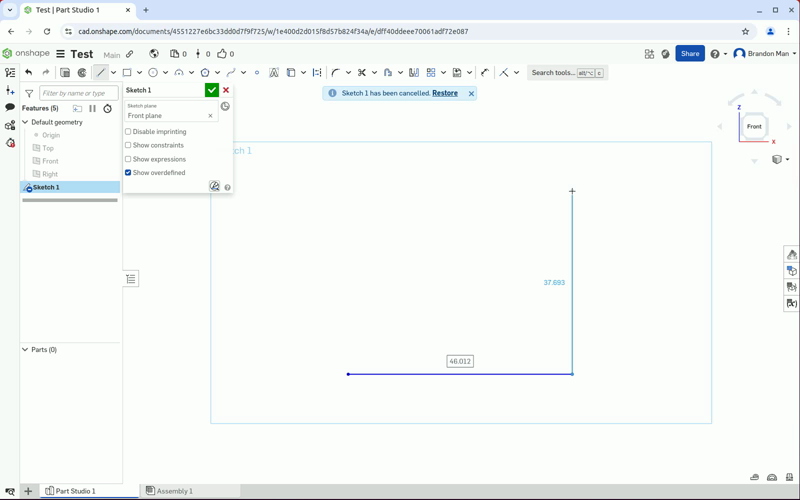
key_up(shift)
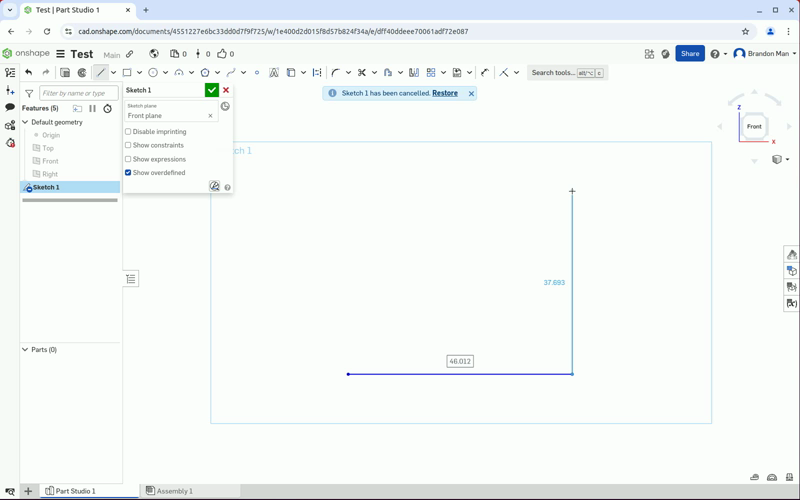
key_down(shift)
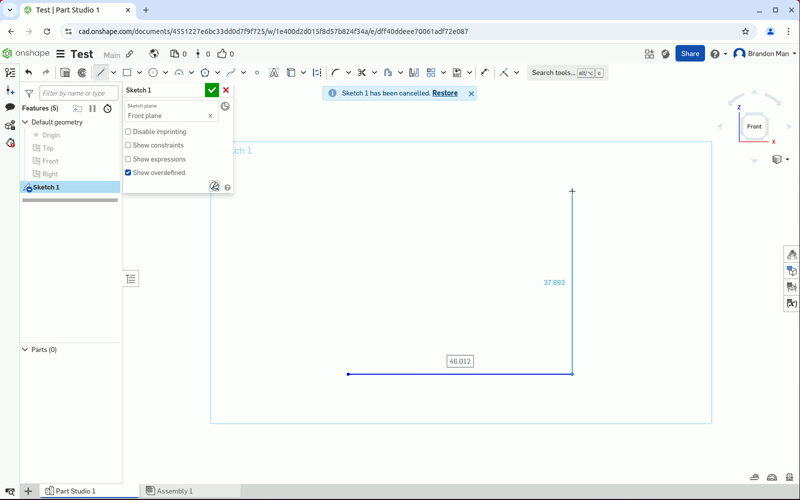
mouse_move(348, 190)
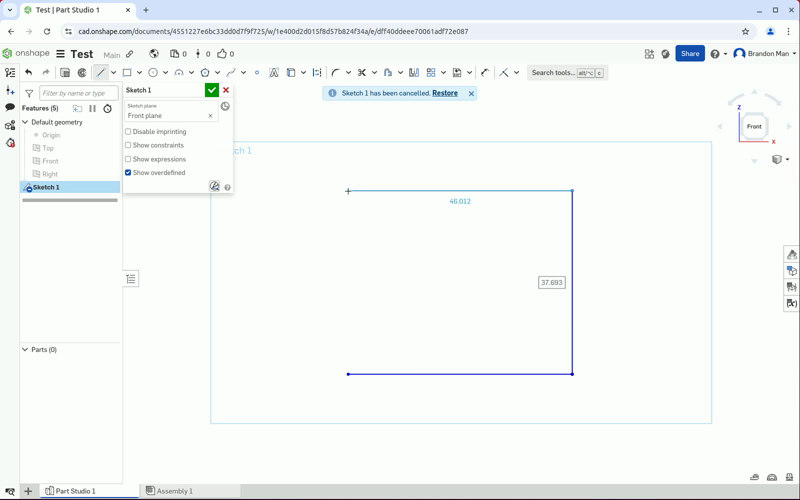
click(348, 190)
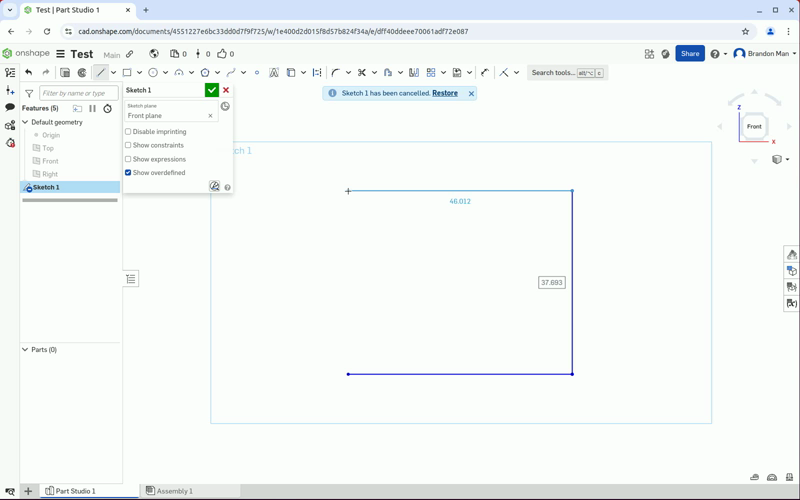
key_up(shift)
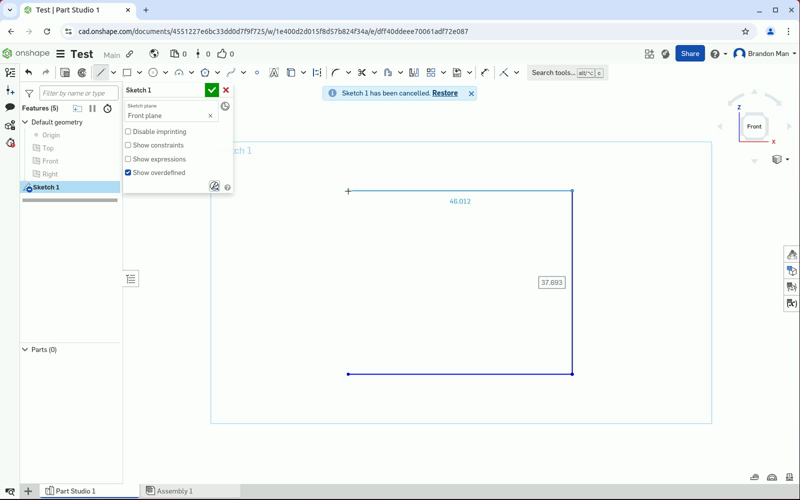
key_down(shift)
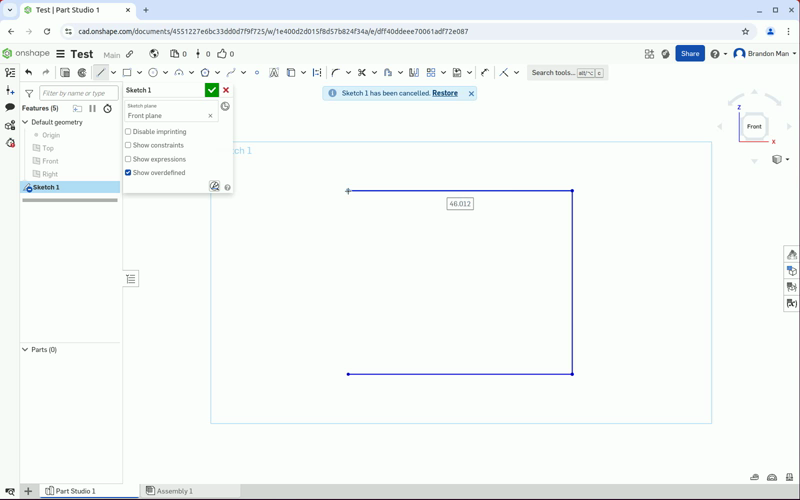
mouse_move(348, 374)
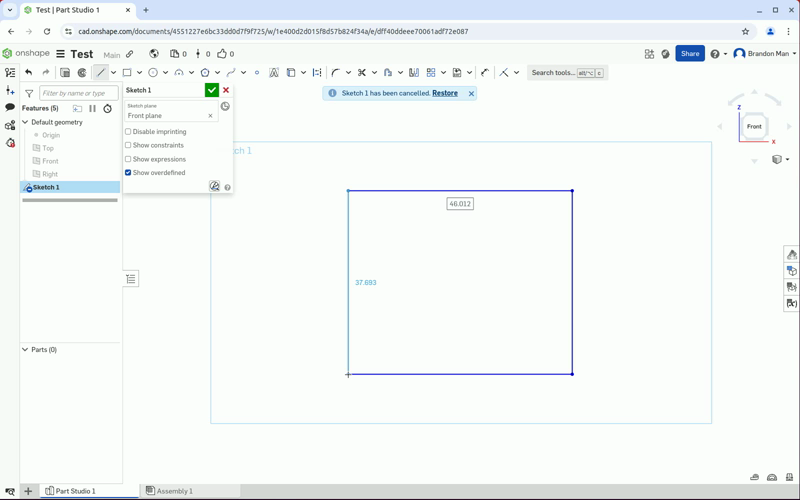
key_up(shift)
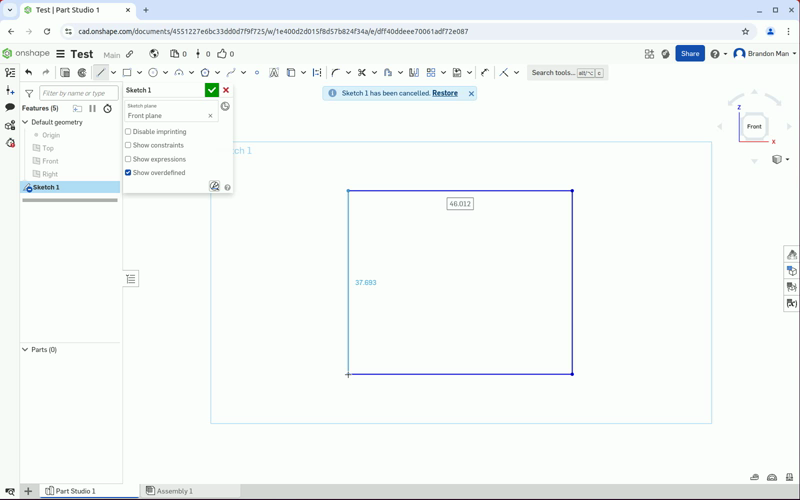
click(348, 374)
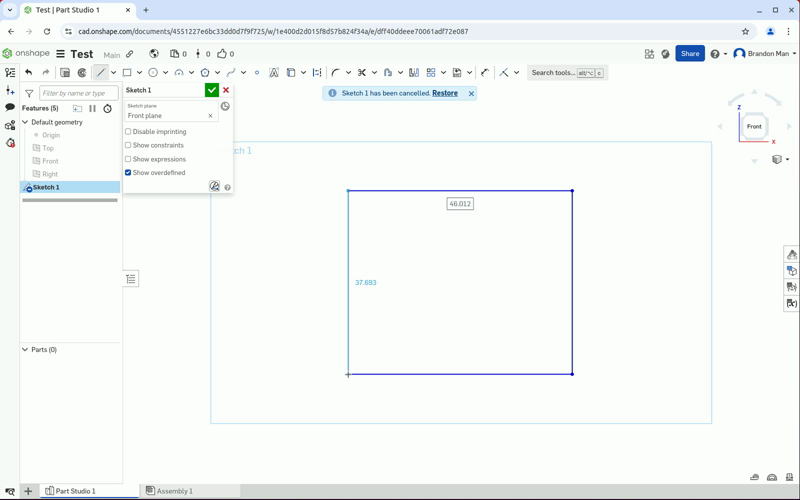
key(esc)
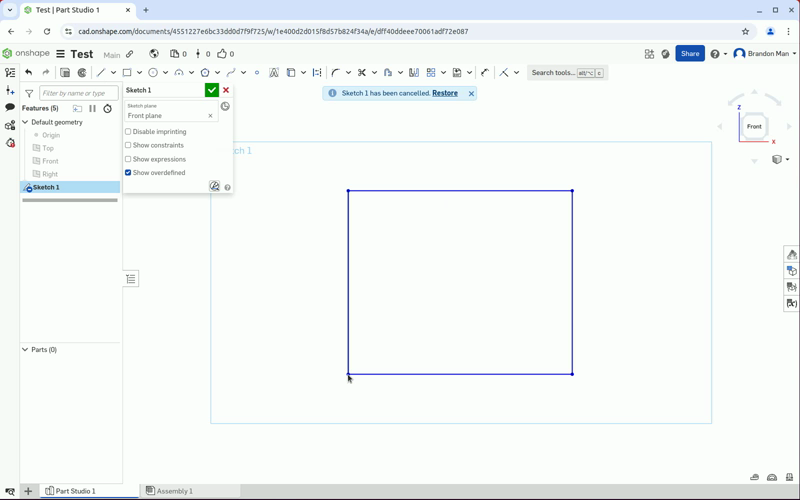
mouse_move(430, 246)
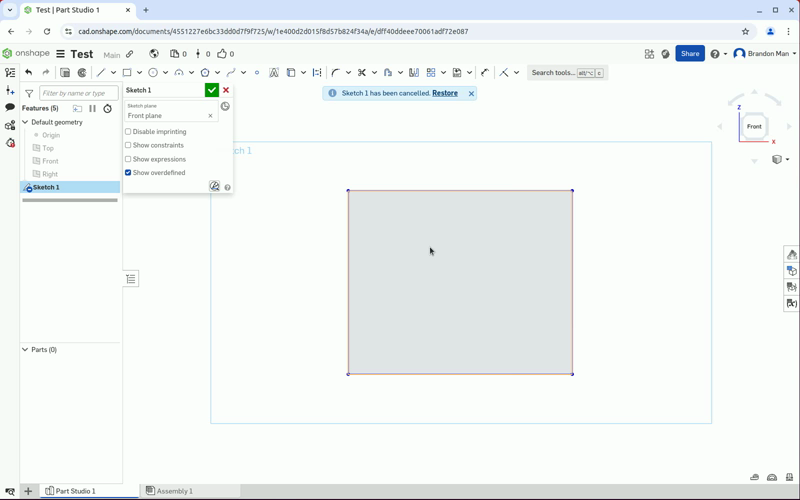
click(430, 246)
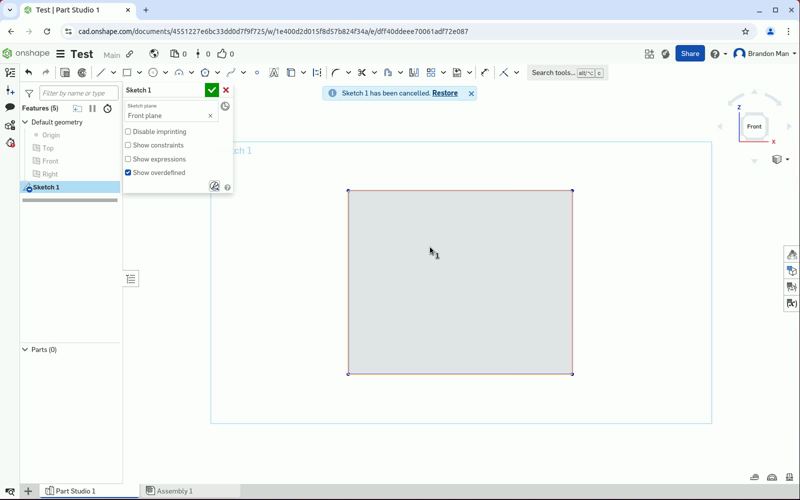
mouse_move(73, 352)
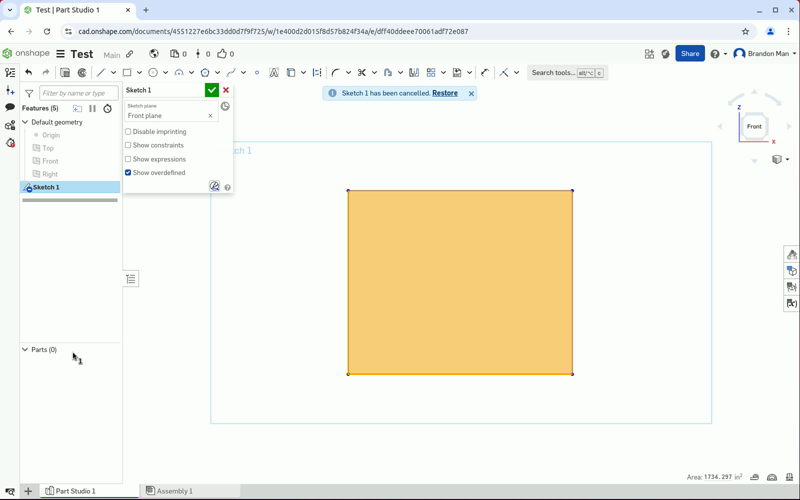
key(shift+y)
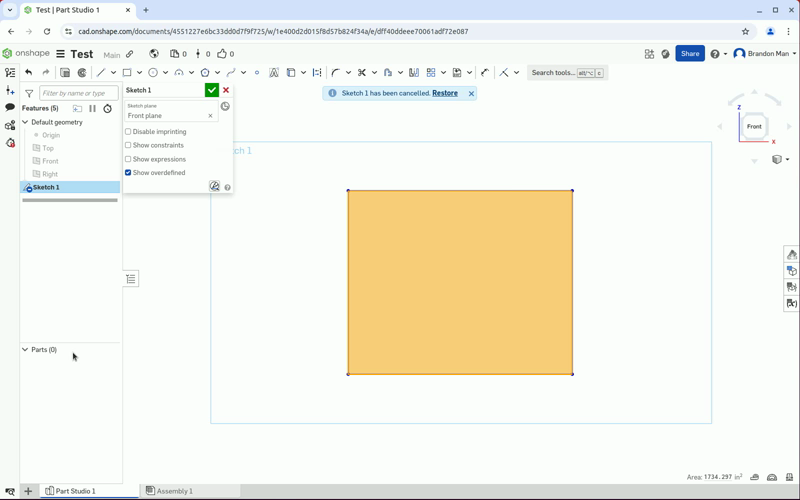
key(shift+e)
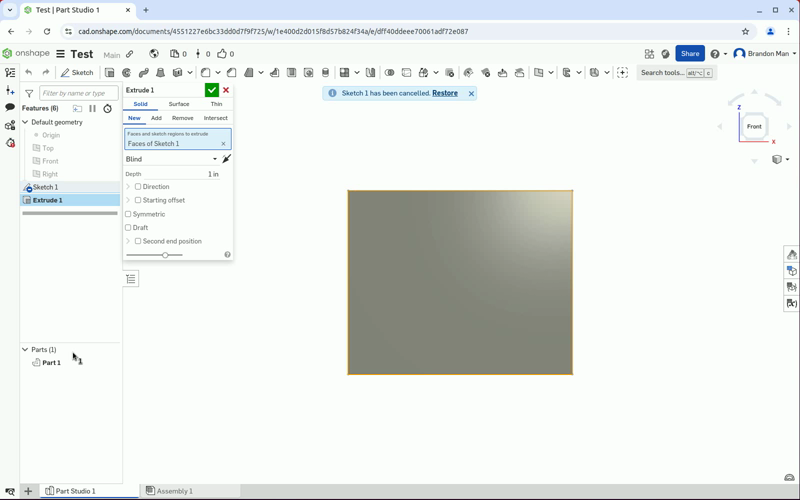
mouse_move(143, 106)
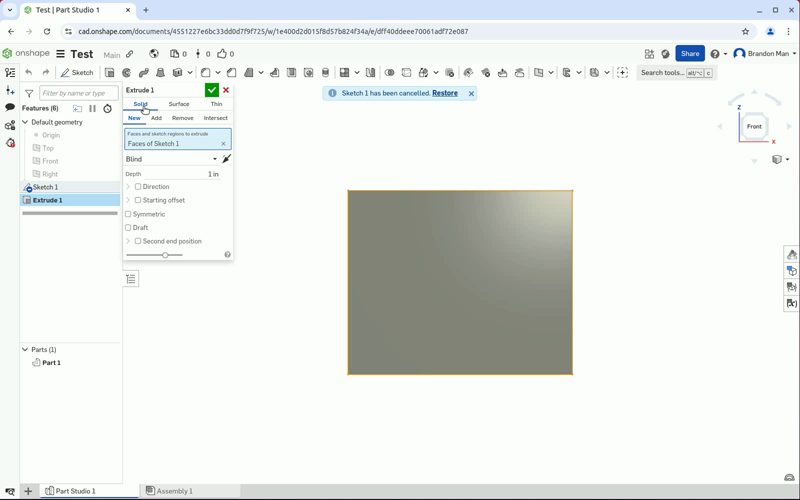
click(143, 106)
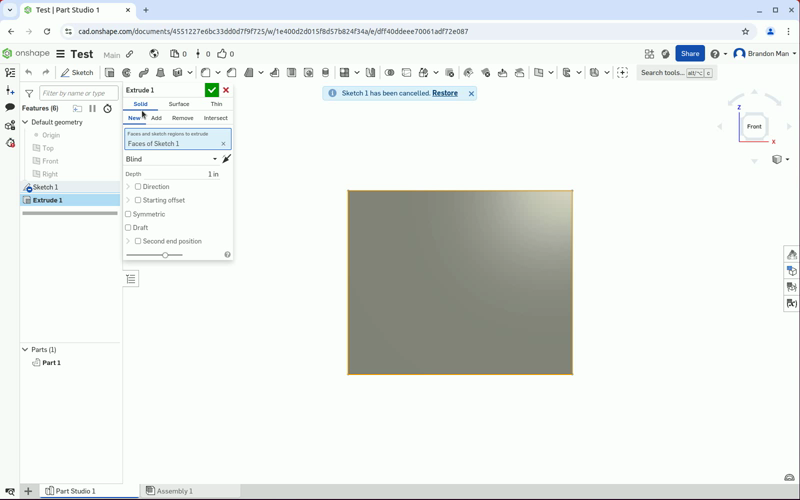
mouse_move(137, 120)
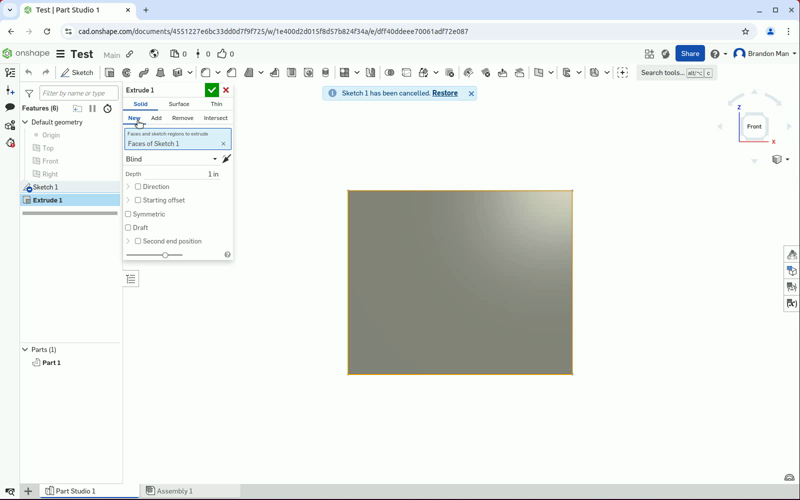
click(137, 120)
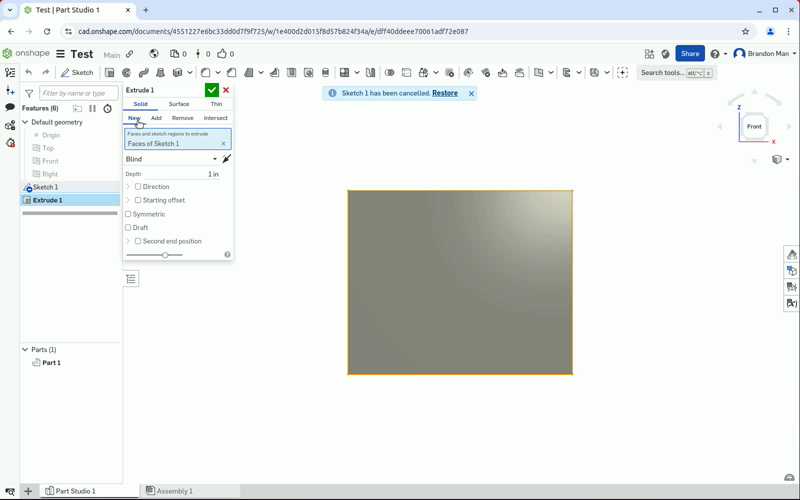
key(tab, 4)
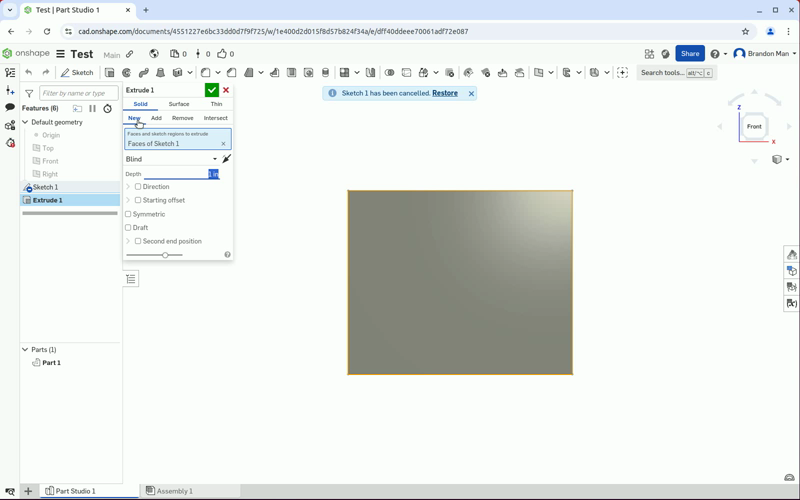
text(2.407)
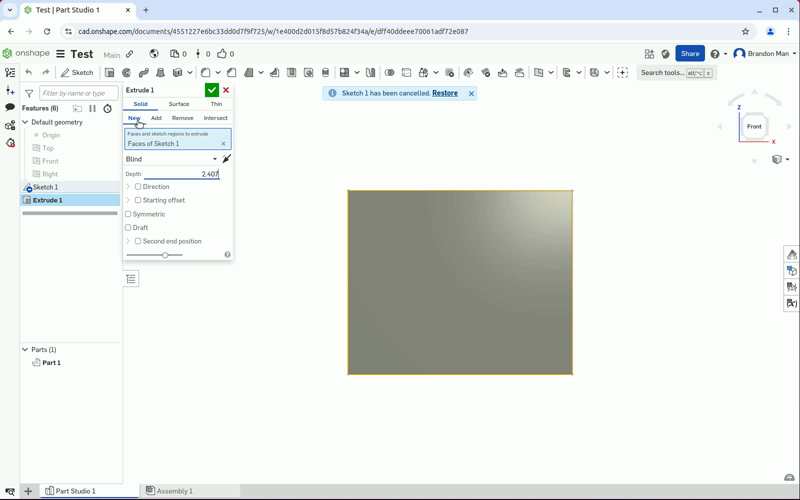
key(enter)
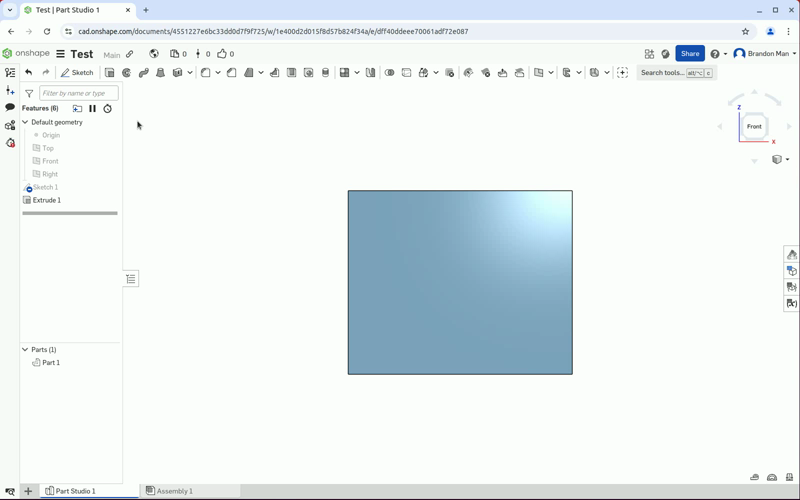
key(shift+h)
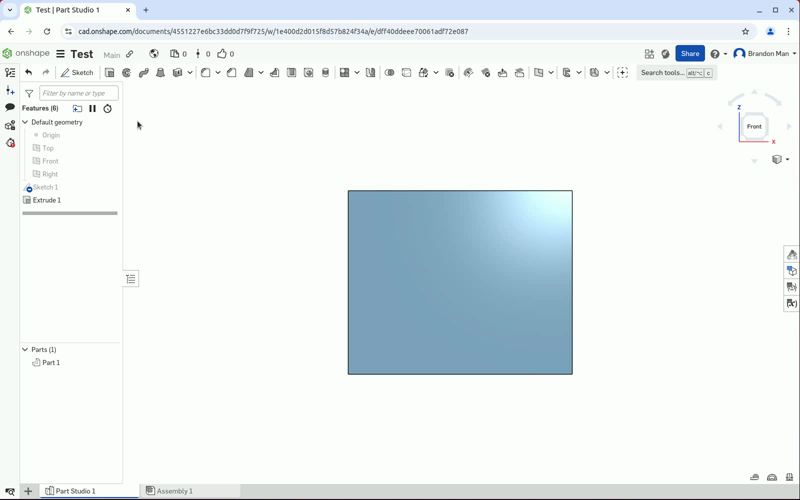
key(shift+h)
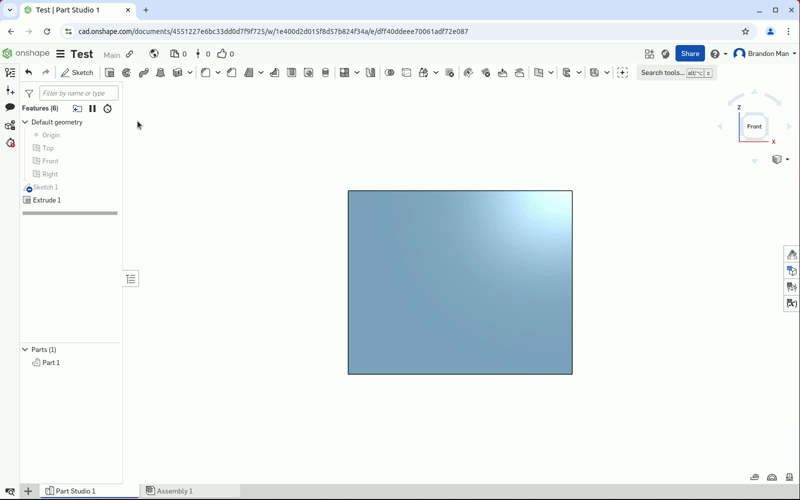
mouse_move(73, 189)
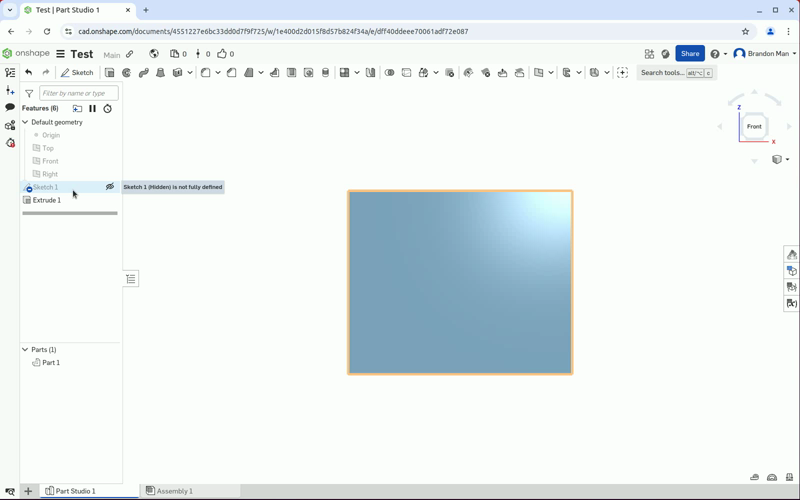
click(73, 189)
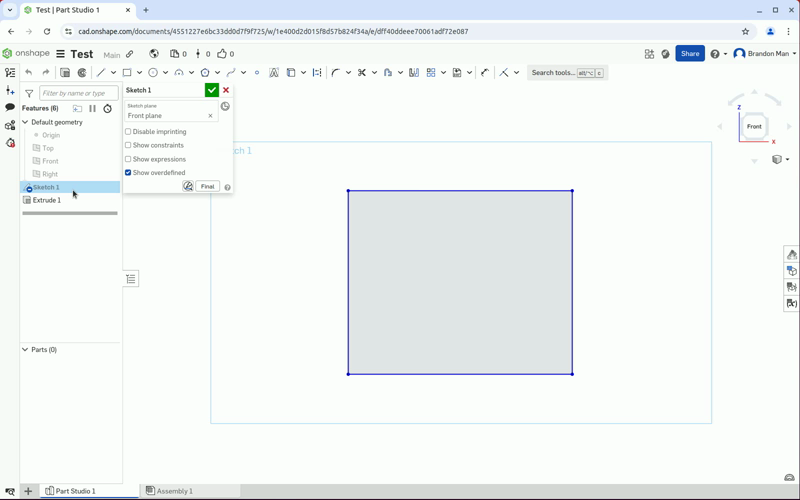
mouse_move(229, 92)
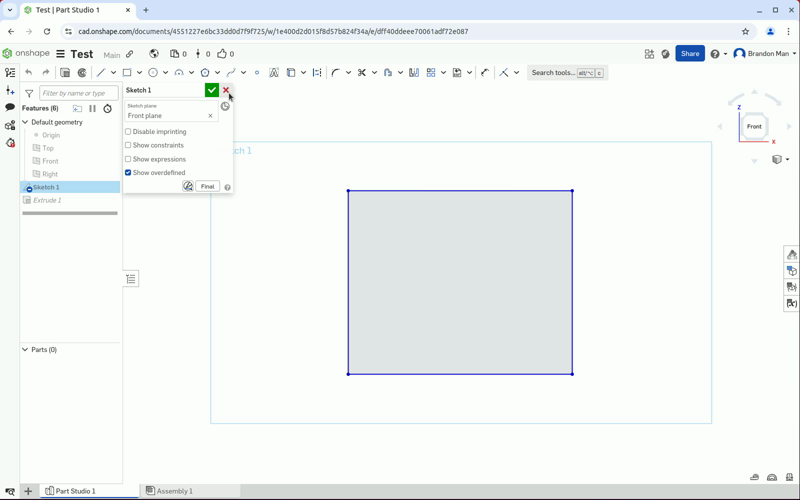
click(229, 92)
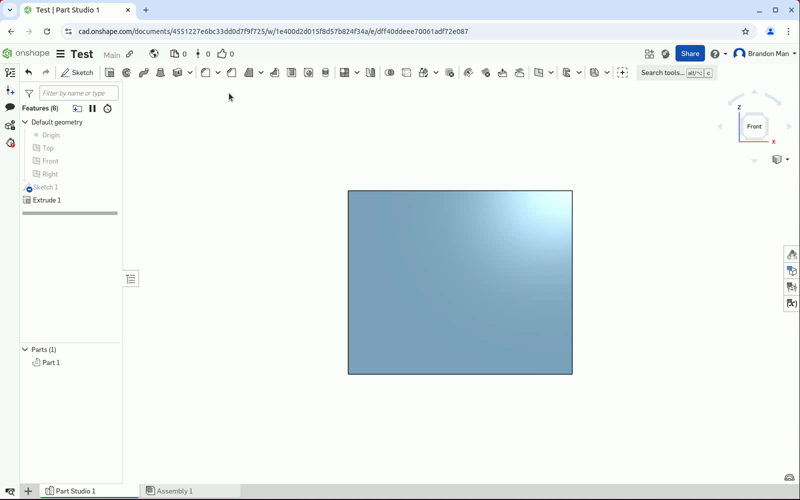
mouse_move(541, 75)
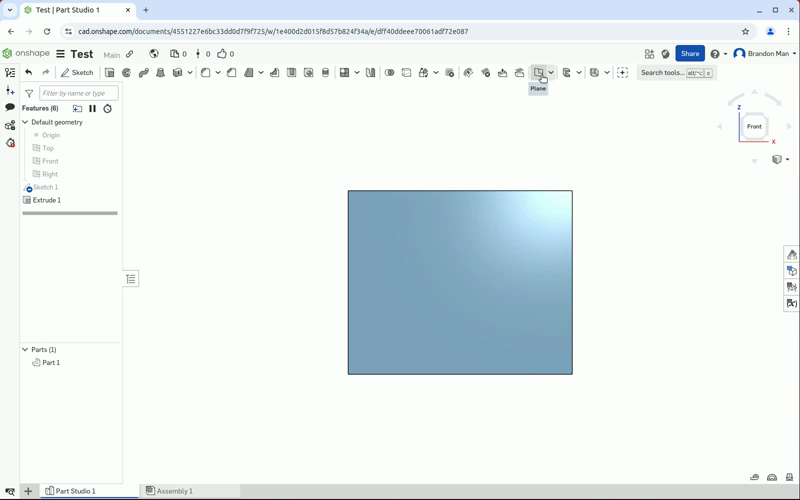
click(541, 75)
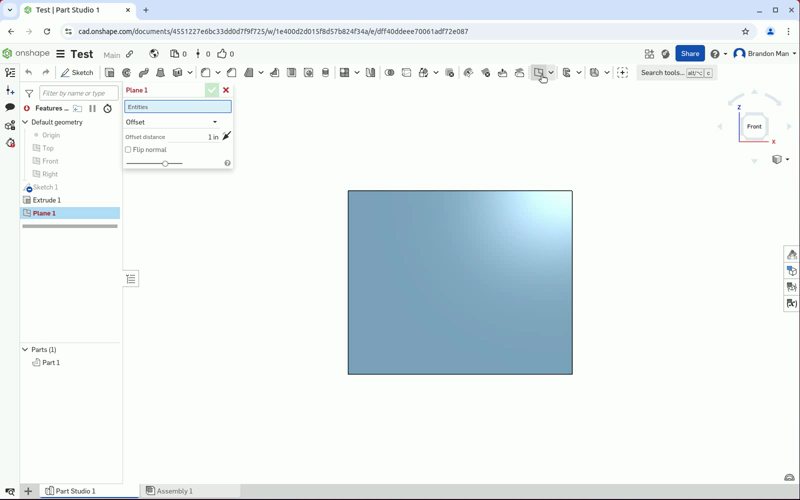
mouse_move(73, 163)
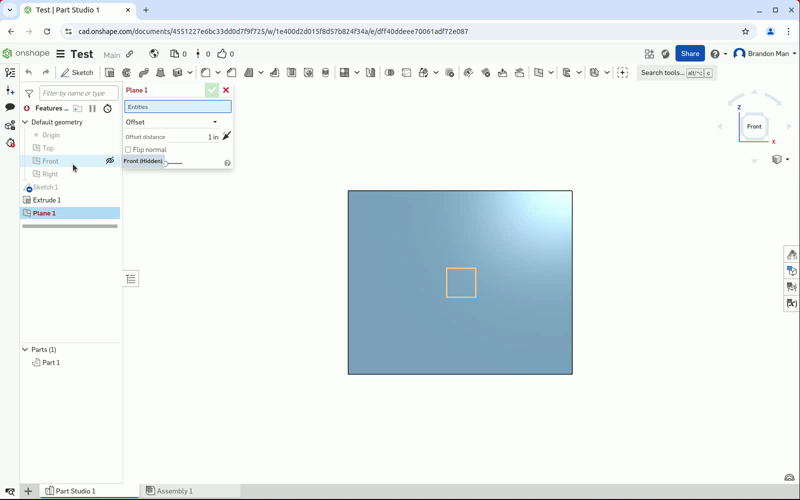
click(73, 163)
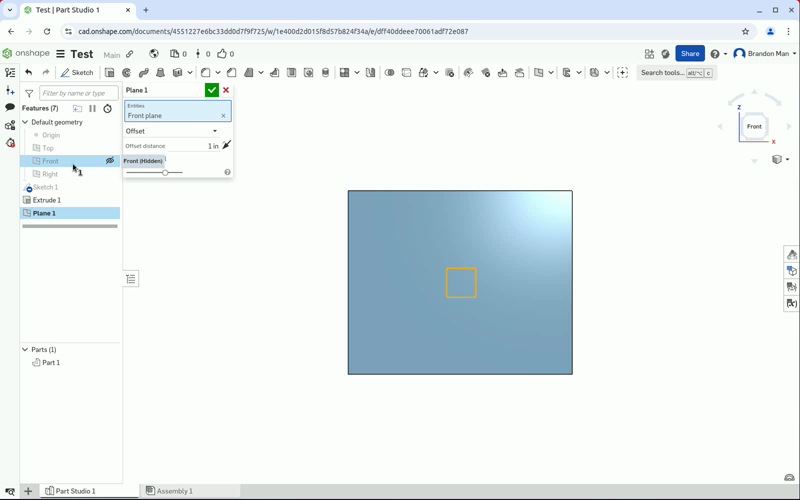
key(tab, 2)
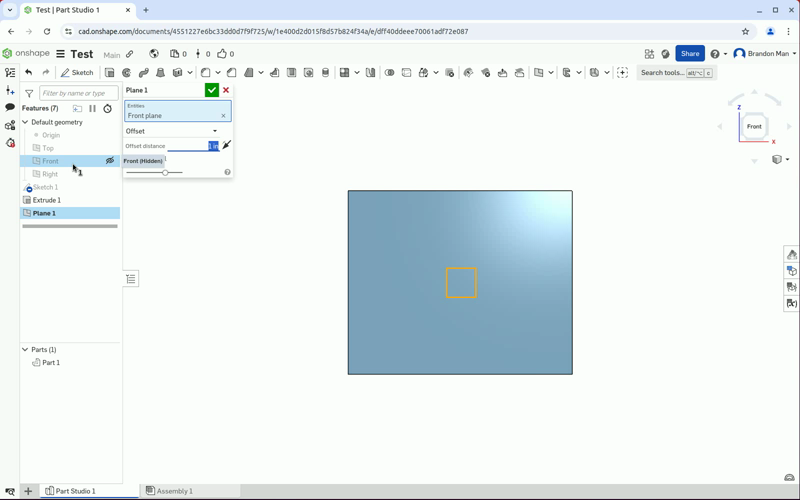
text(2.403)
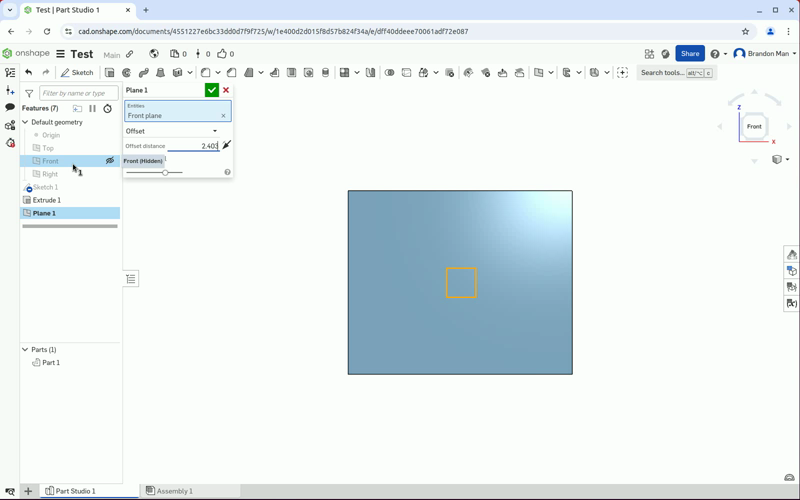
key(enter, 2)
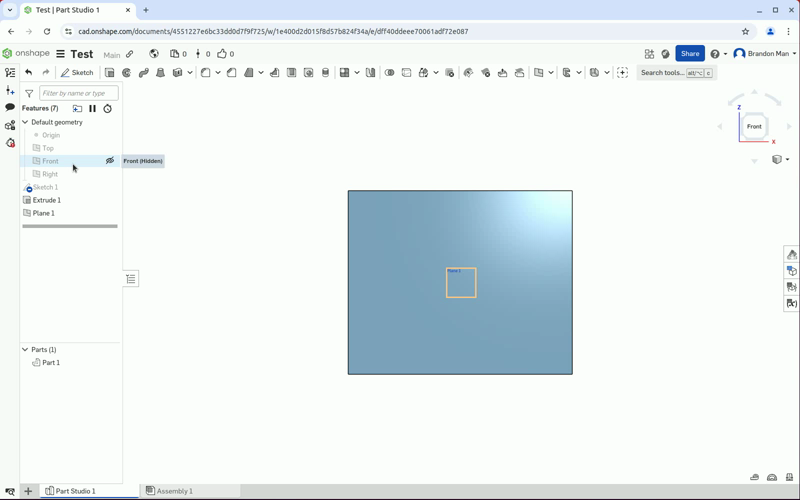
key(shift+s)
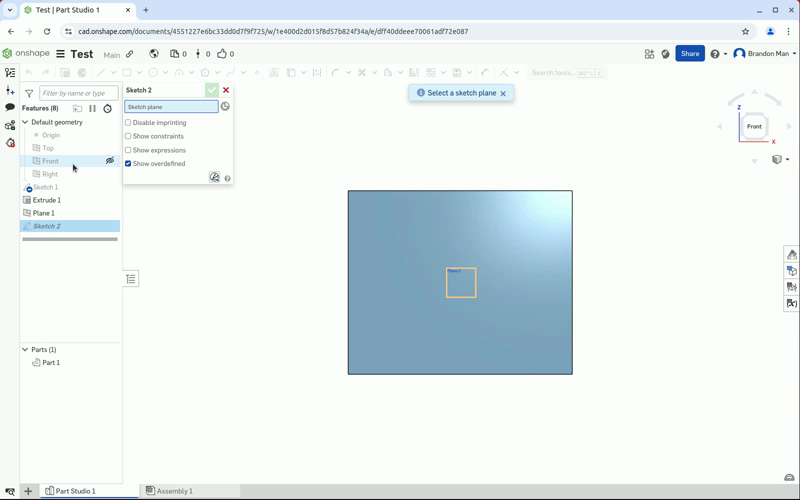
mouse_move(73, 215)
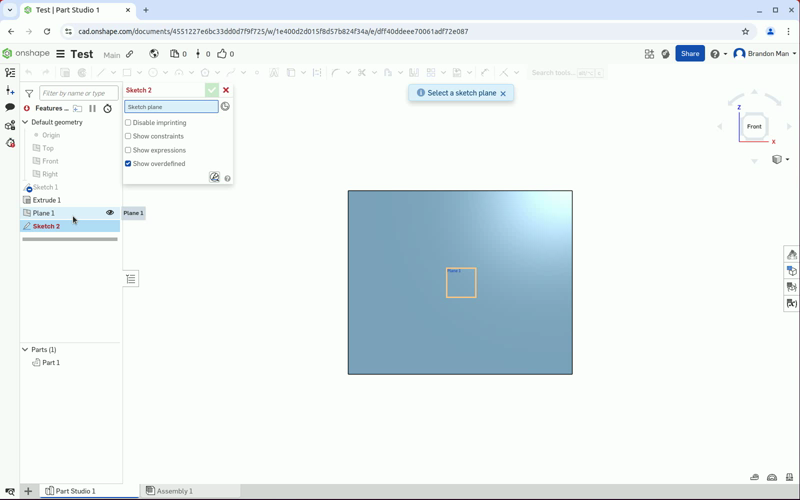
click(73, 215)
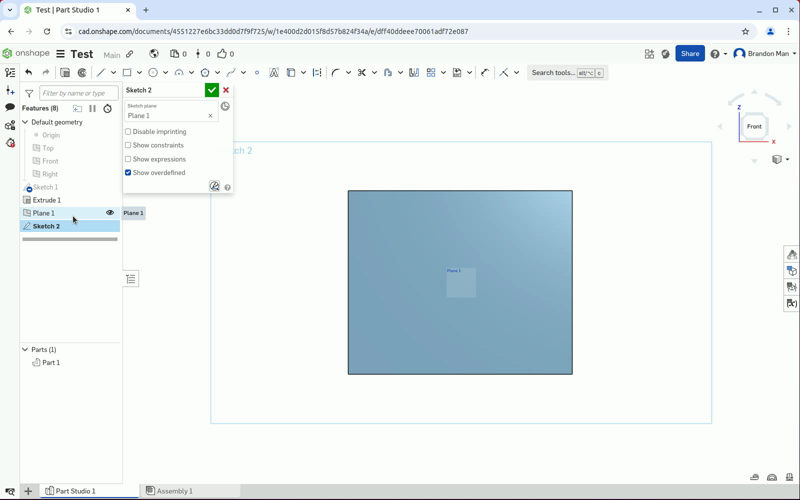
mouse_move(73, 352)
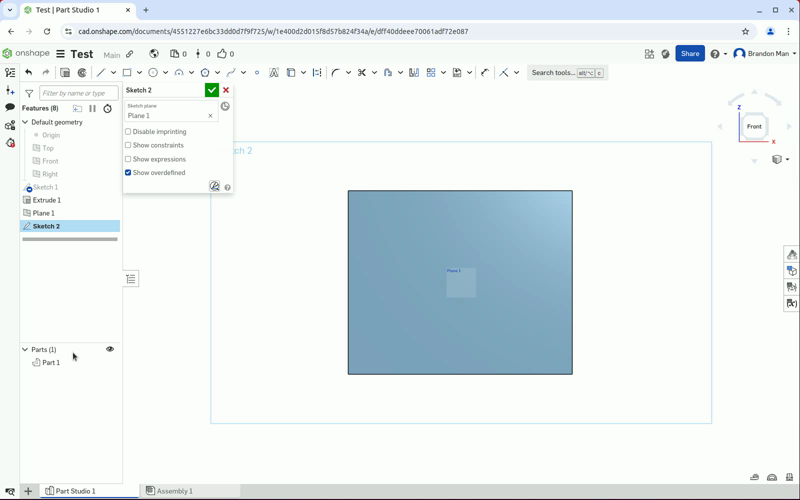
key(y)
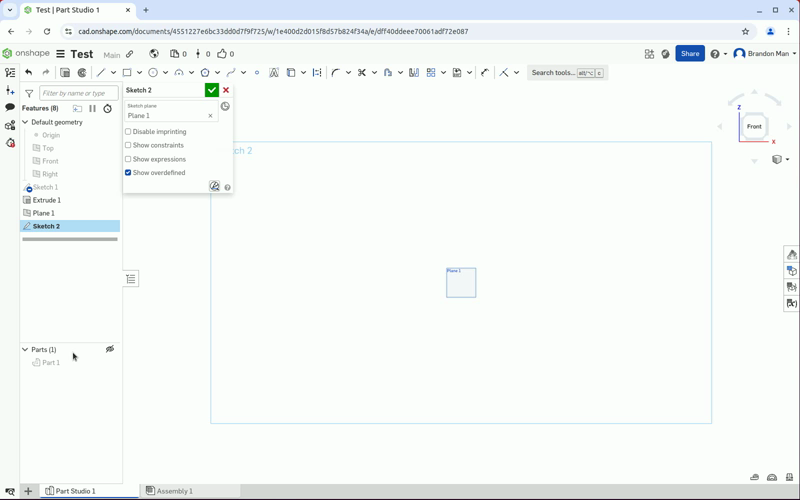
key(l)
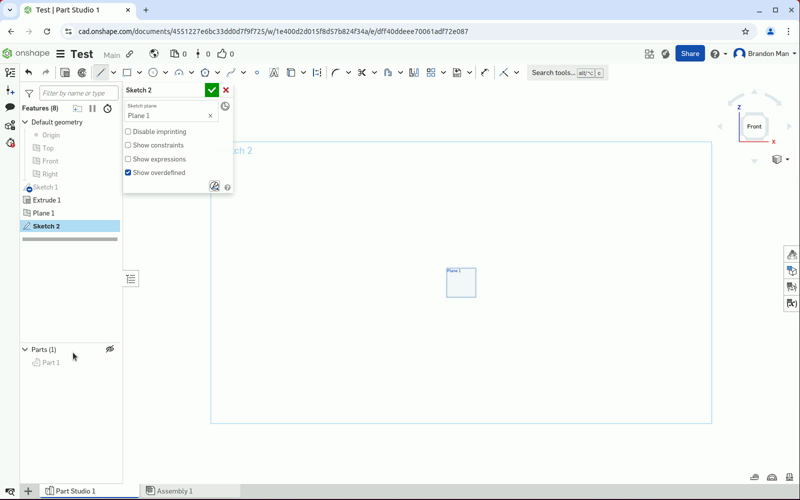
key_down(shift)
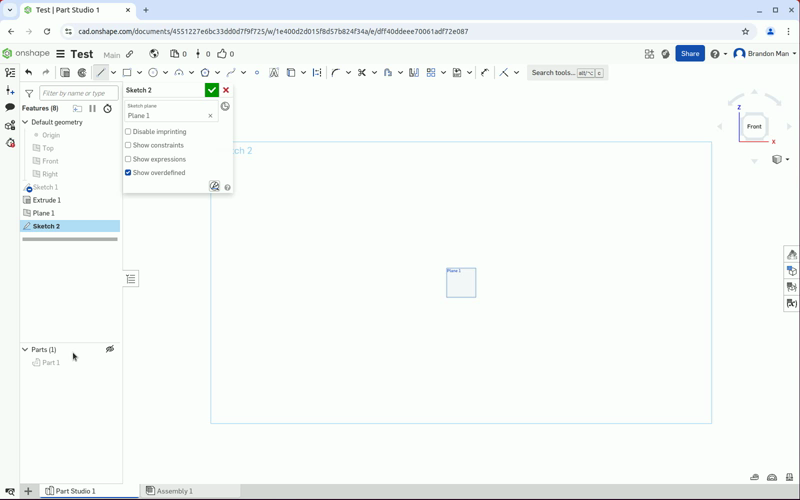
mouse_move(352, 369)
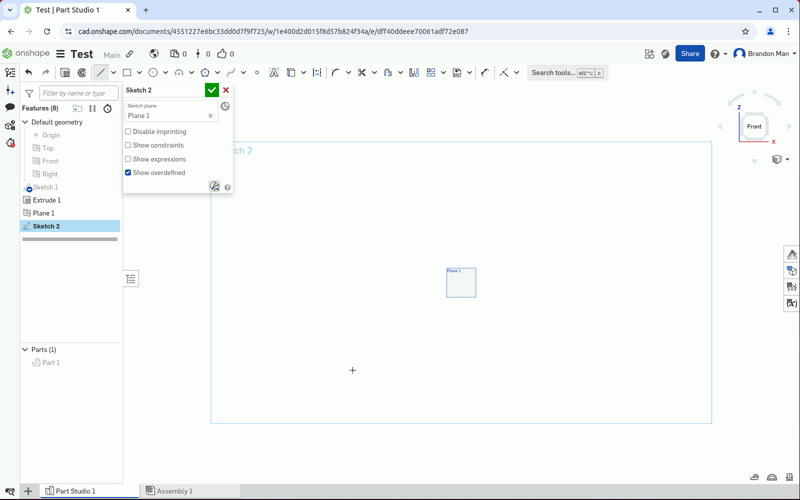
click(352, 369)
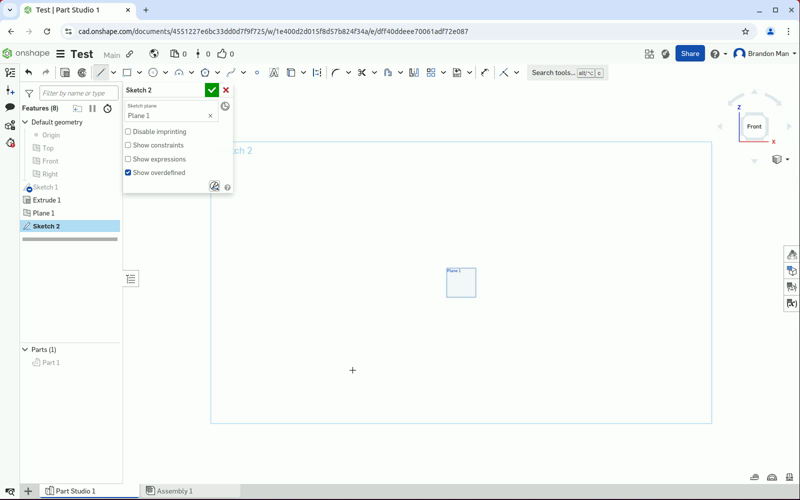
key_up(shift)
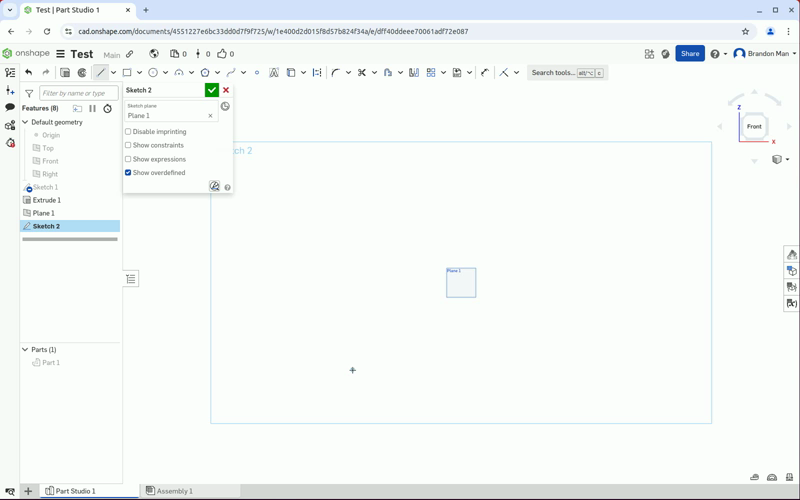
key_down(shift)
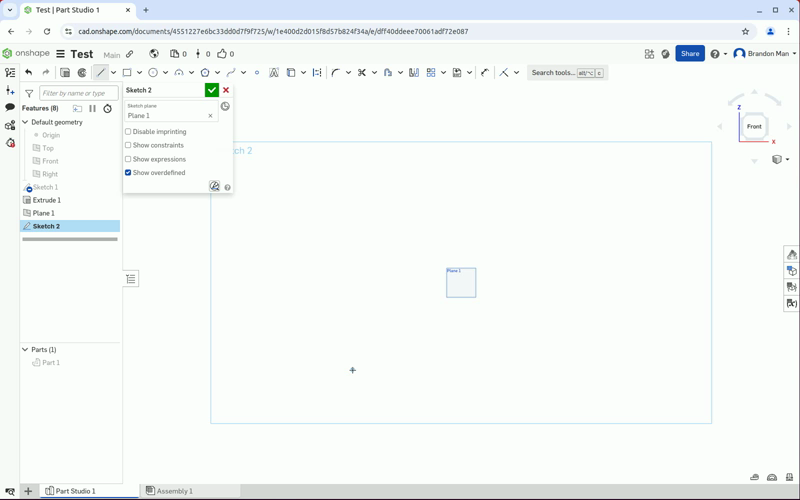
mouse_move(567, 369)
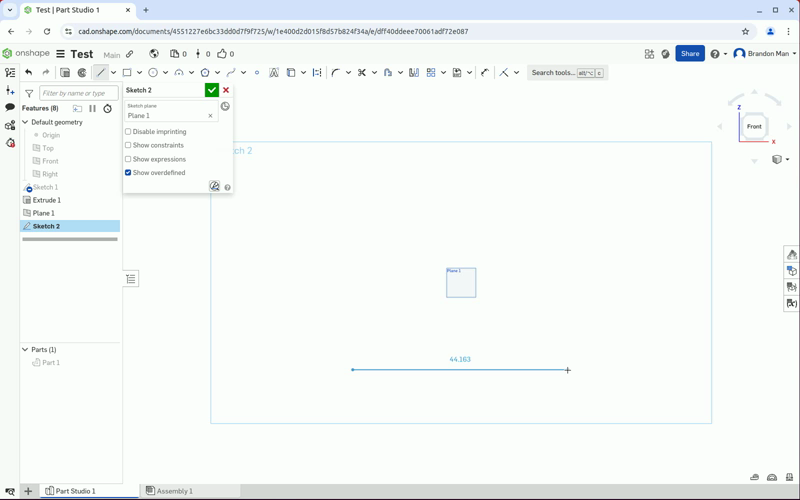
click(567, 369)
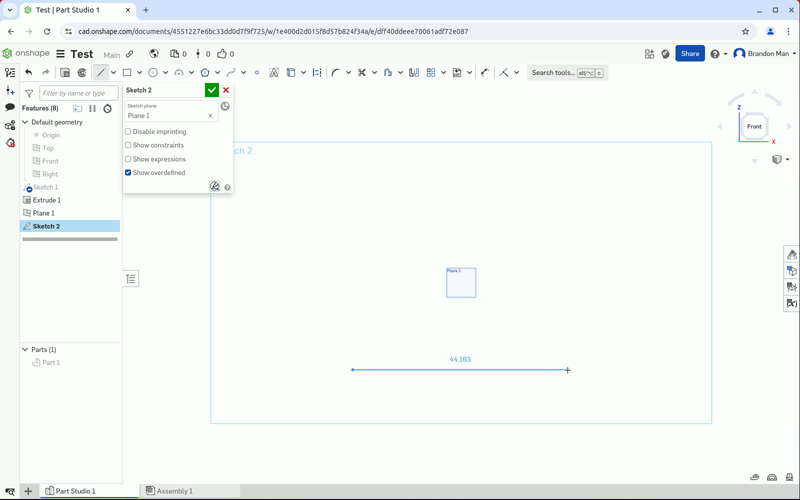
key_up(shift)
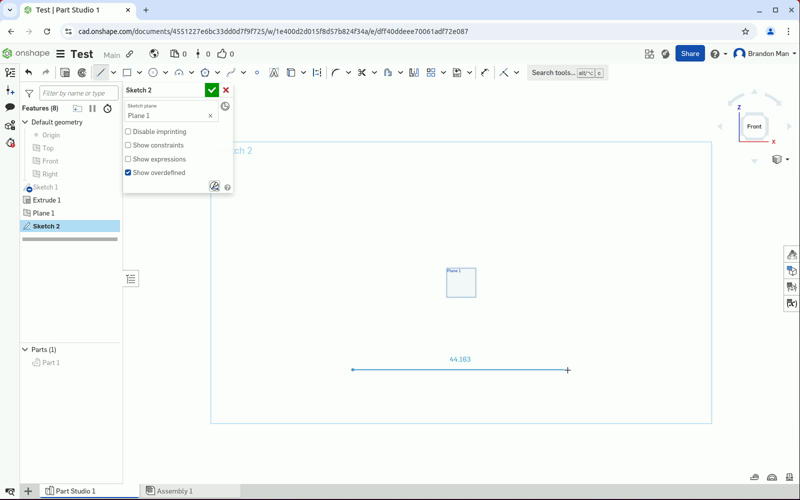
key_down(shift)
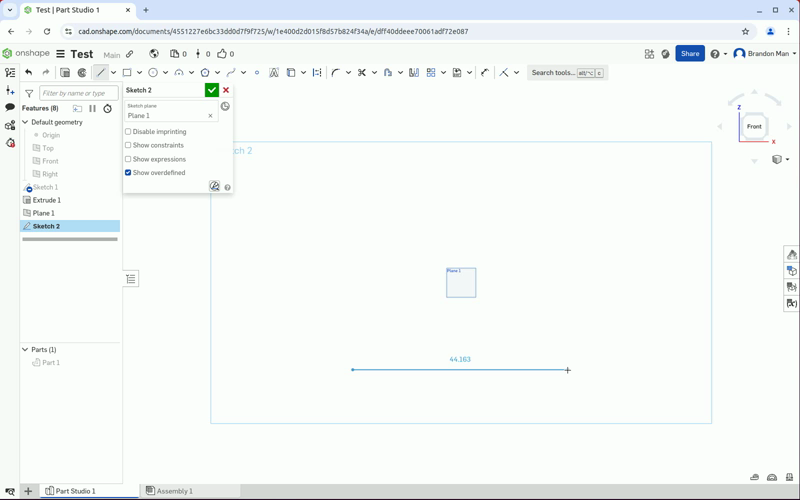
mouse_move(567, 198)
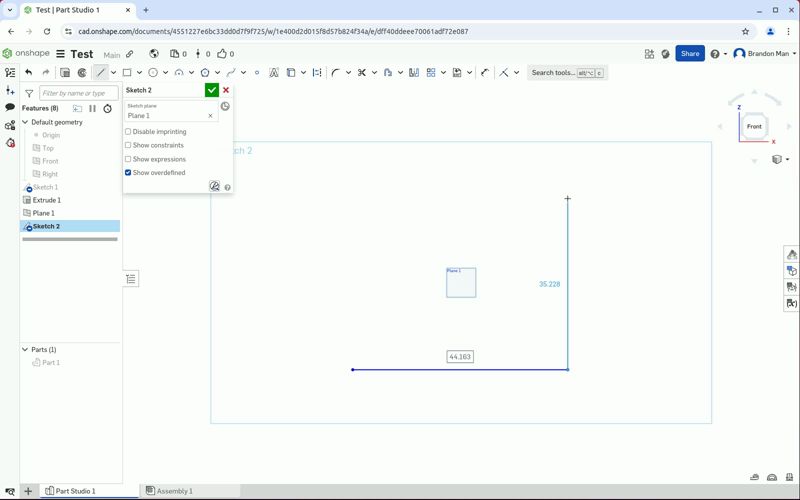
click(567, 198)
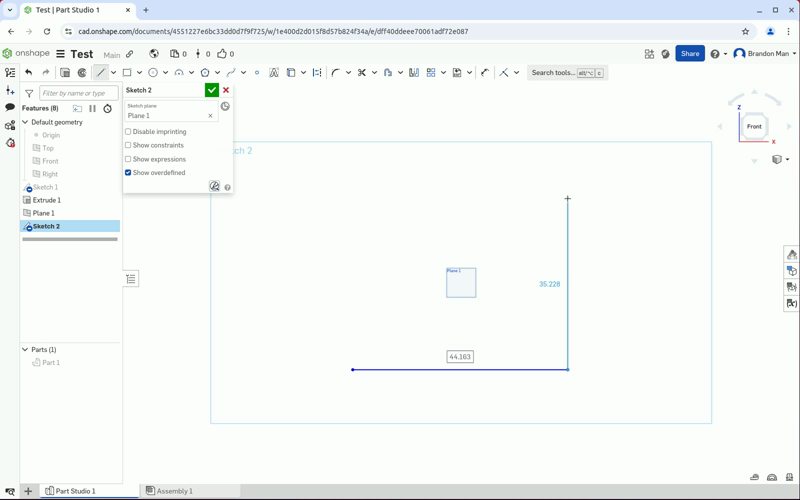
key_up(shift)
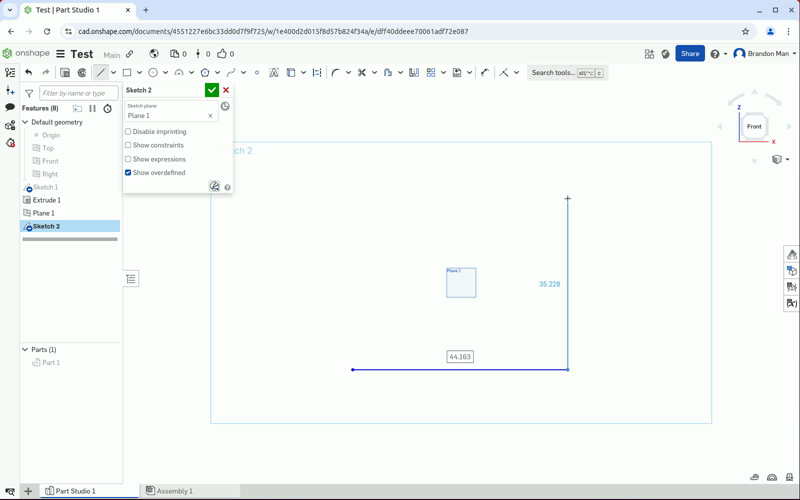
key_down(shift)
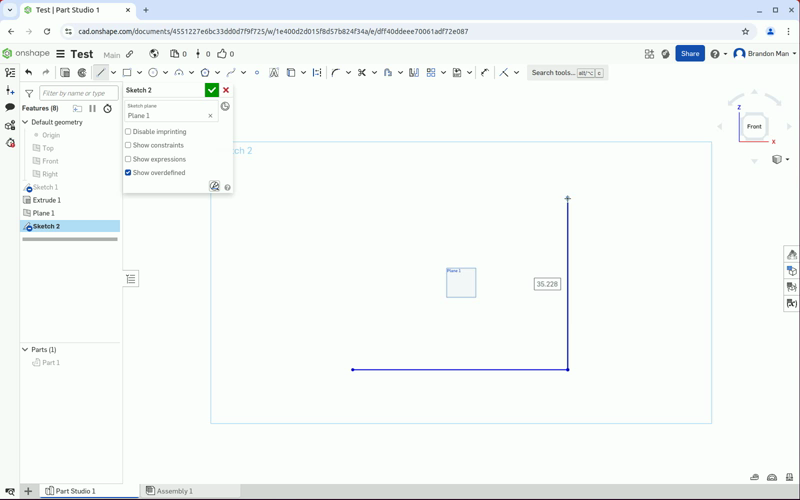
mouse_move(353, 198)
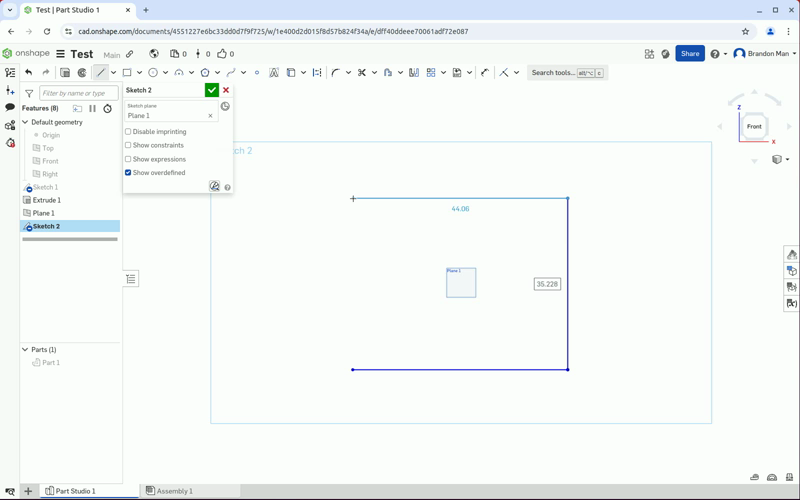
click(353, 198)
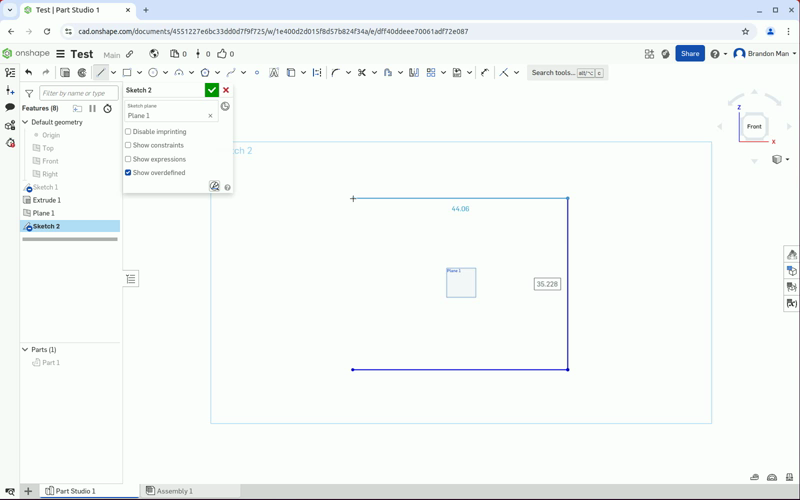
key_up(shift)
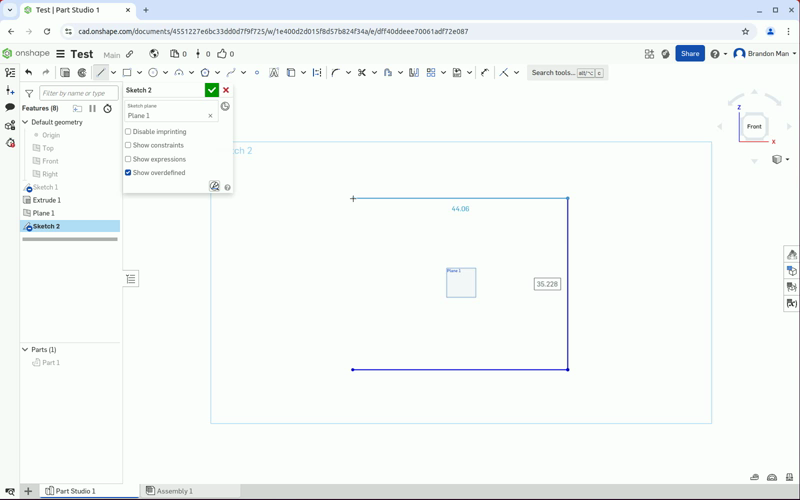
key_down(shift)
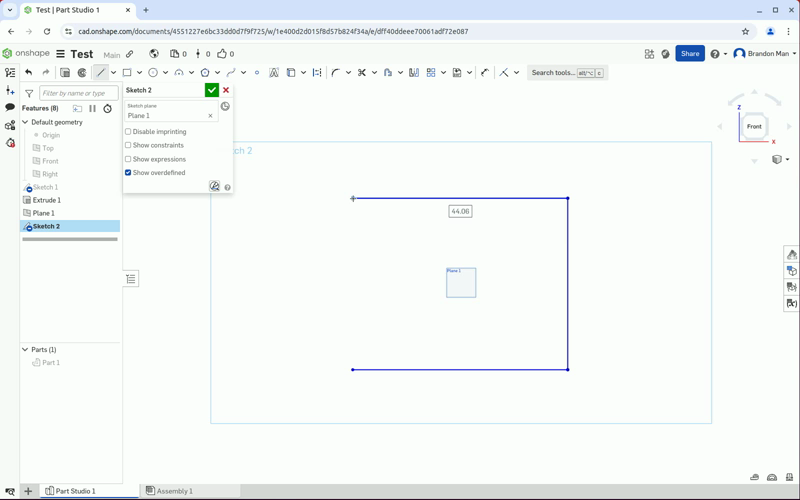
mouse_move(352, 369)
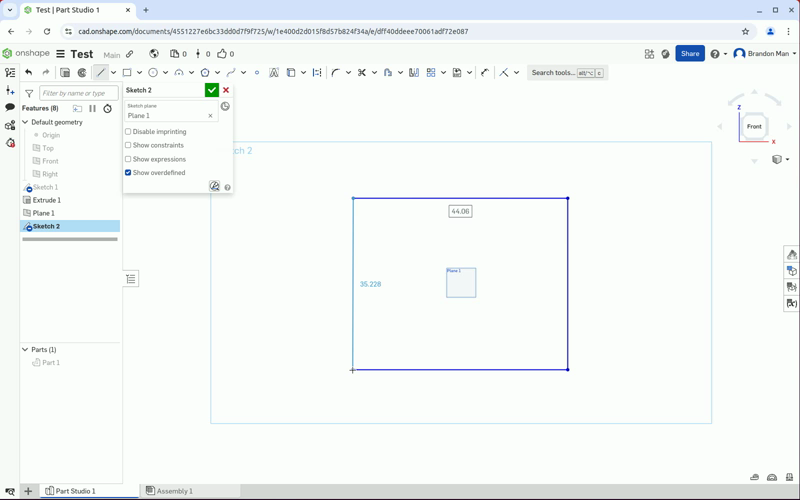
key_up(shift)
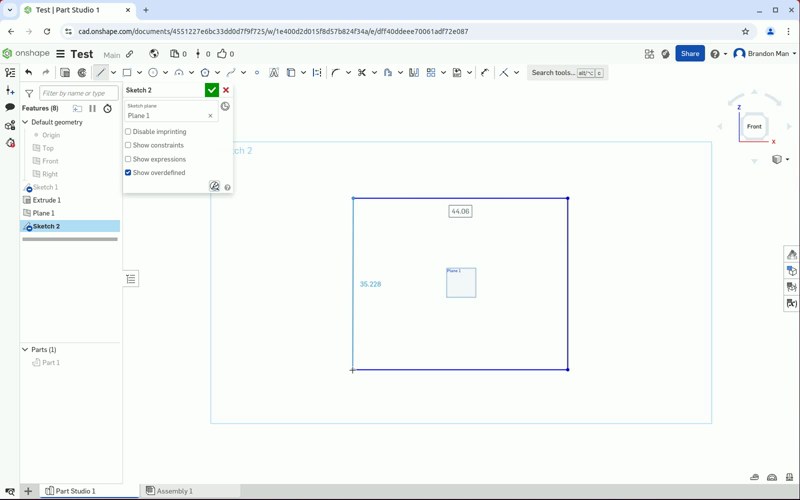
click(352, 369)
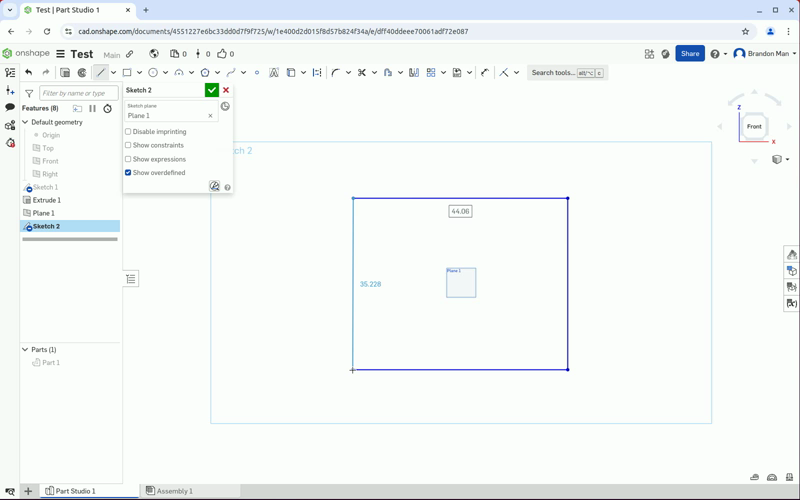
key(esc)
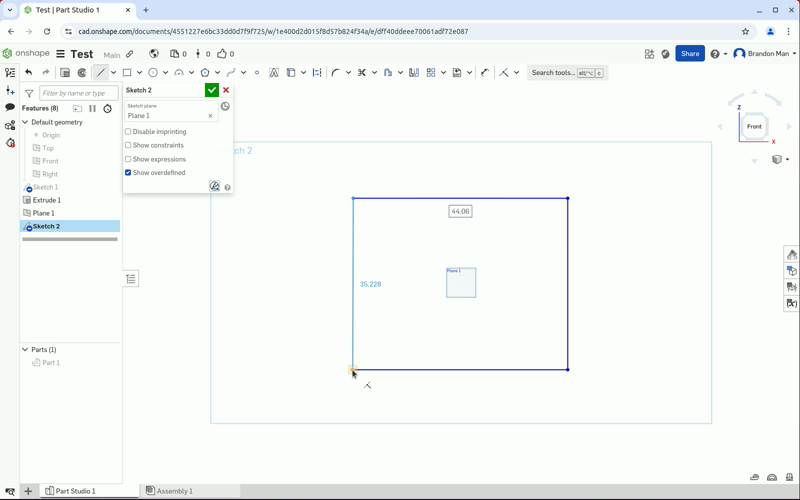
mouse_move(528, 327)
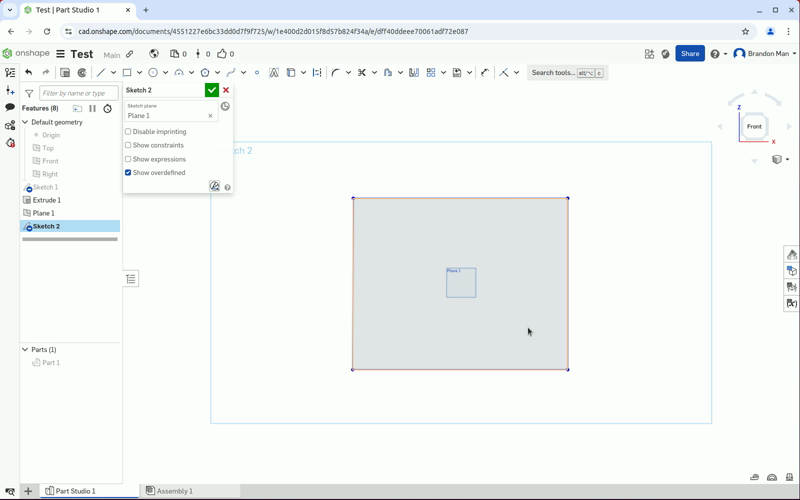
click(528, 327)
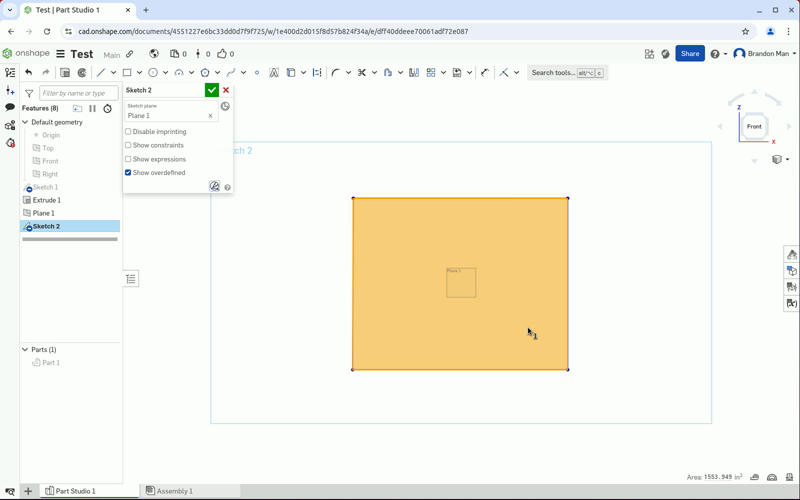
mouse_move(73, 352)
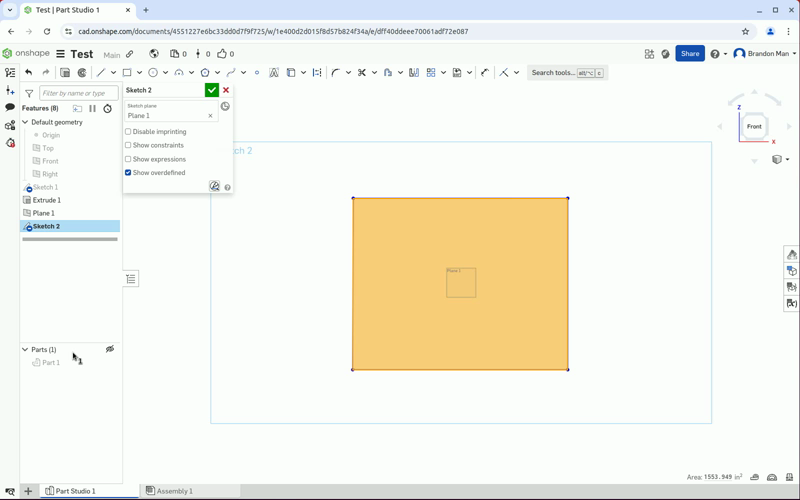
key(shift+y)
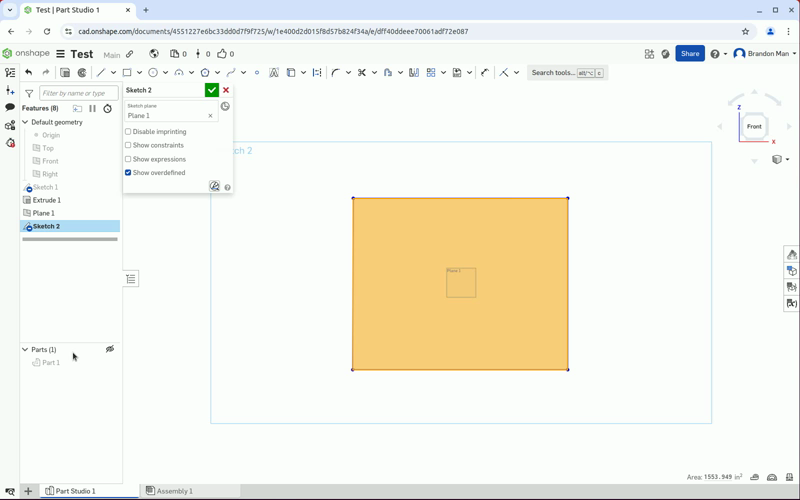
key(shift+e)
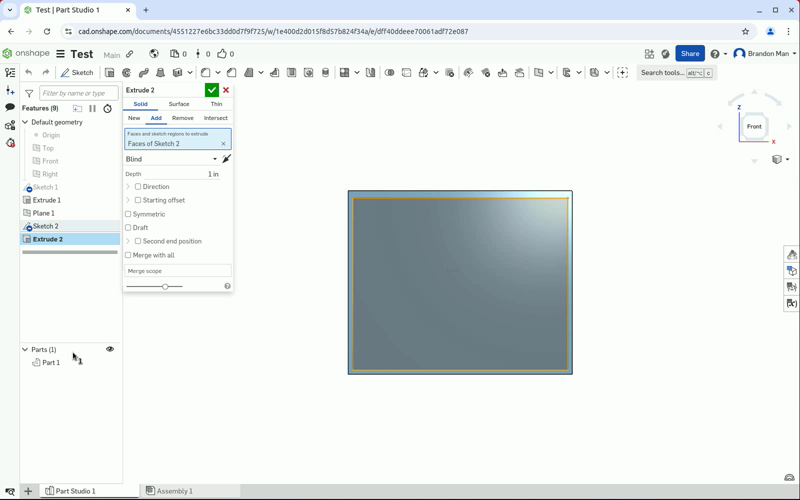
mouse_move(143, 106)
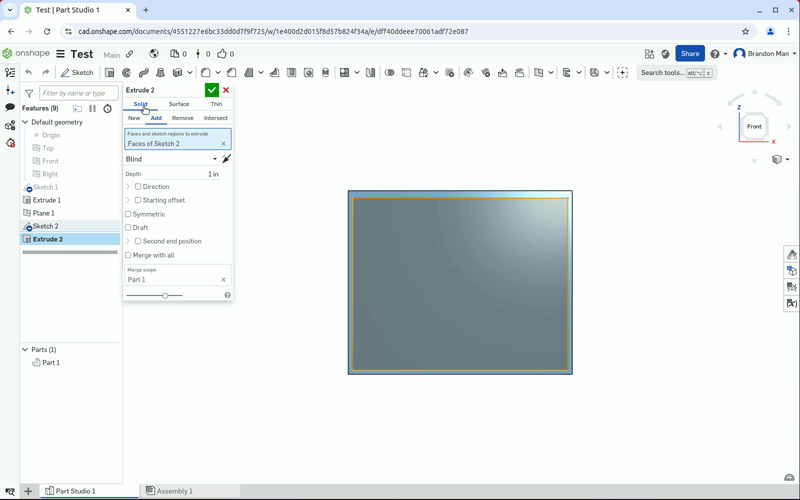
click(143, 106)
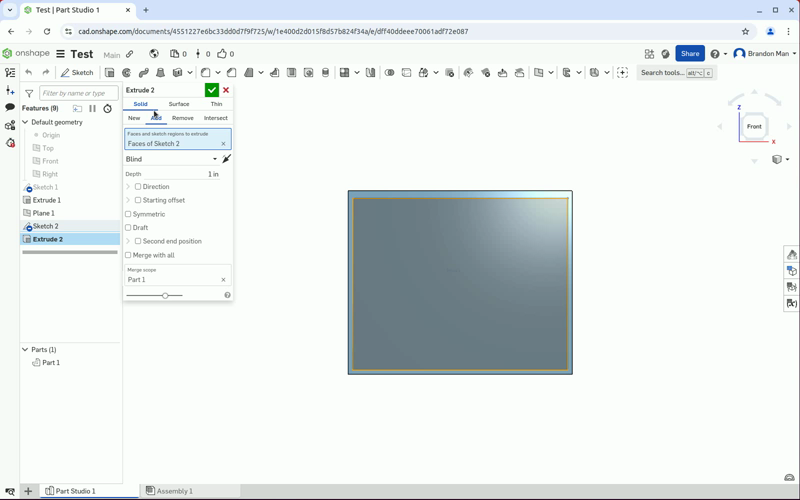
mouse_move(186, 120)
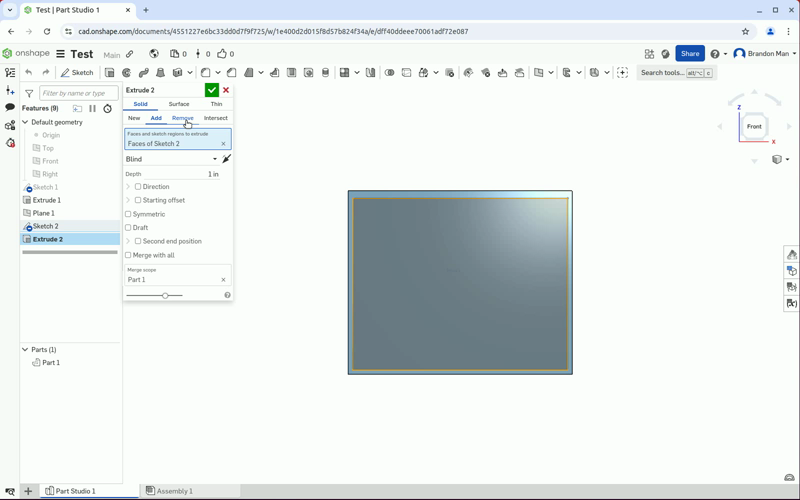
click(186, 120)
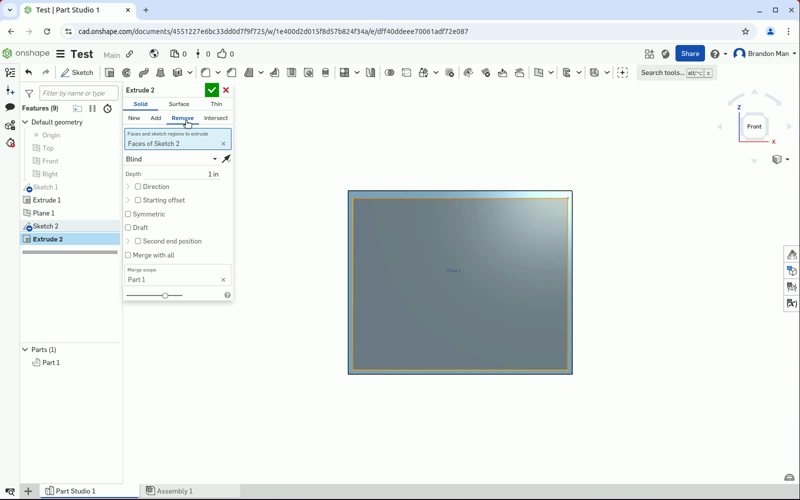
key(tab, 4)
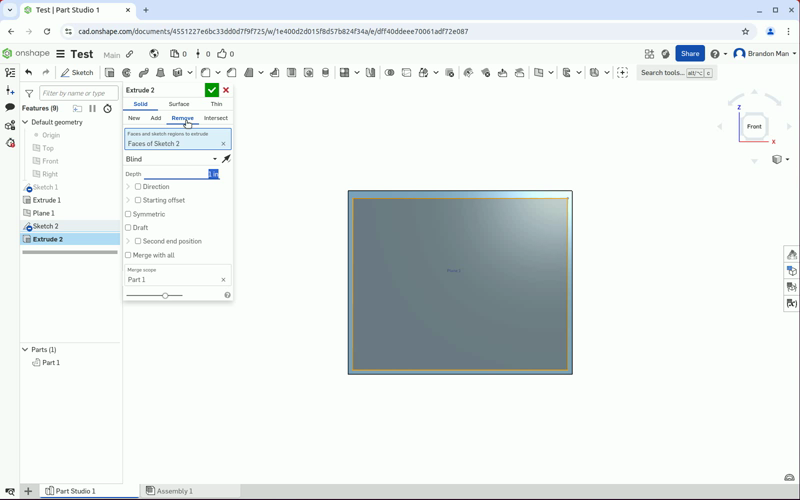
text(0.241)
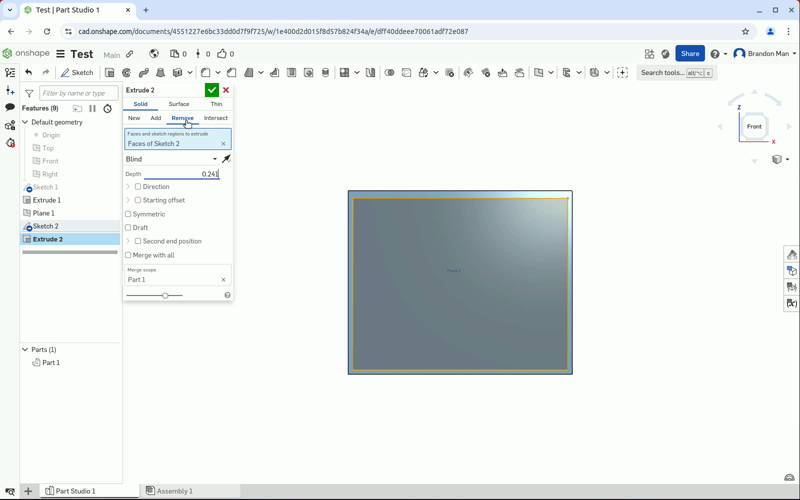
key(tab, 6)
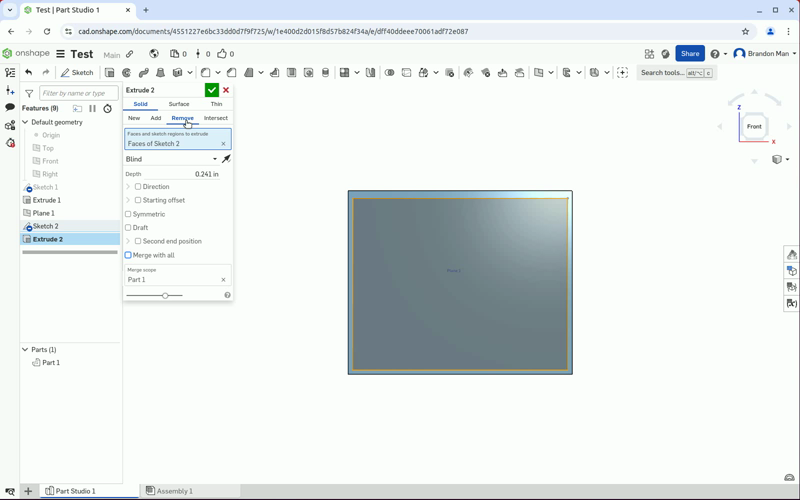
key(space)
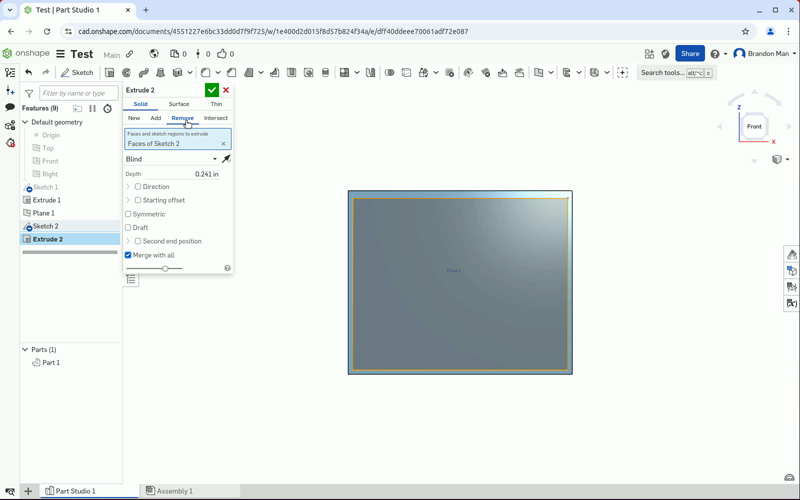
key(enter)
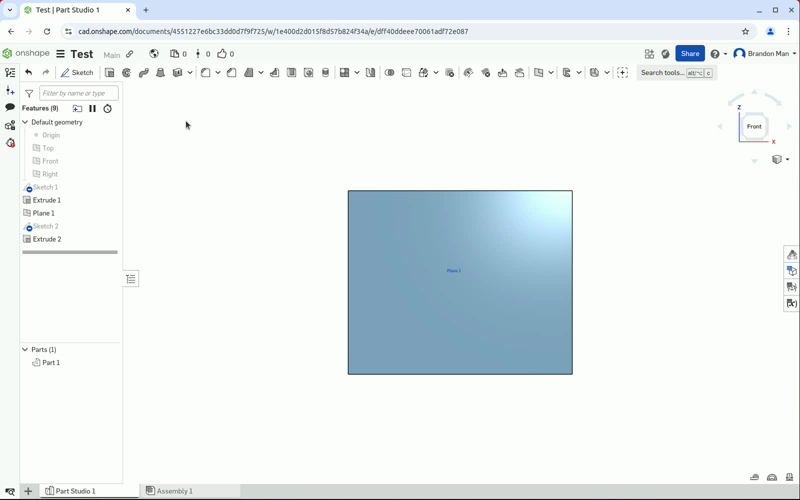
key(shift+h)
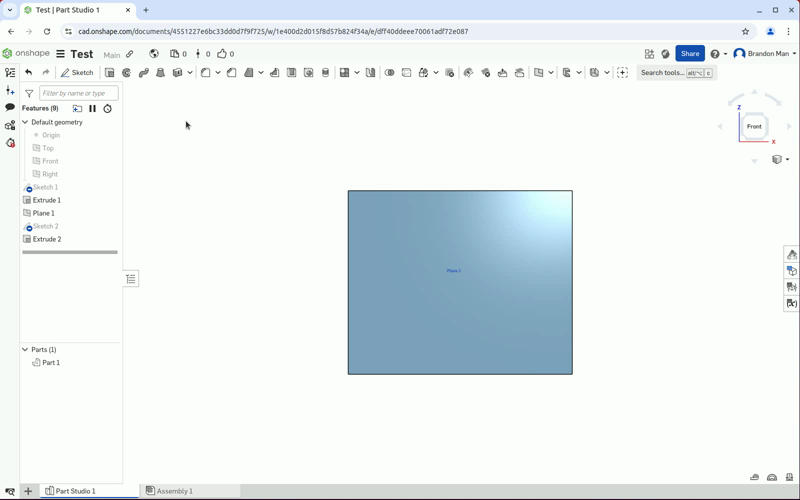
key(shift+h)
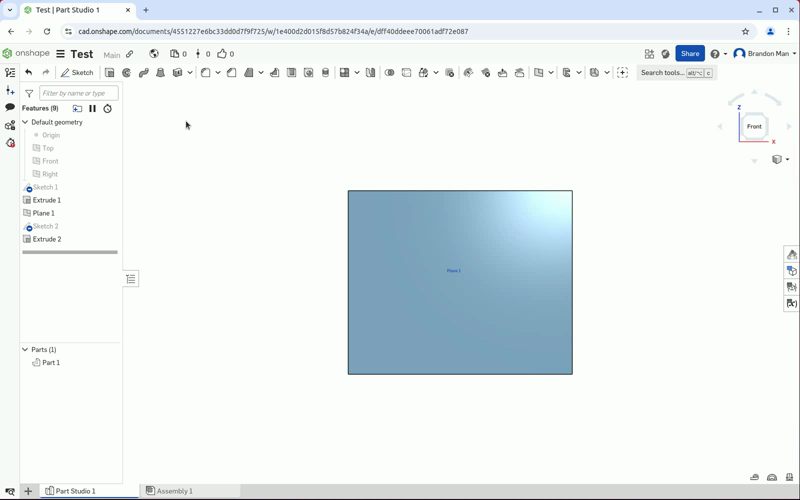
mouse_move(73, 189)
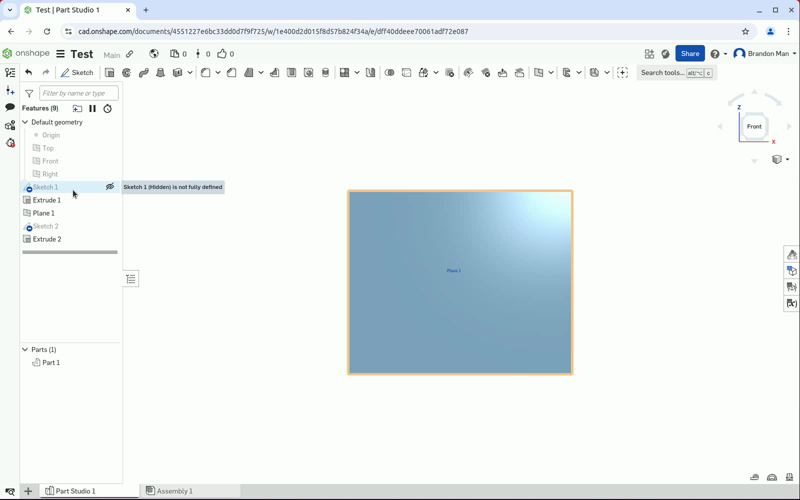
click(73, 189)
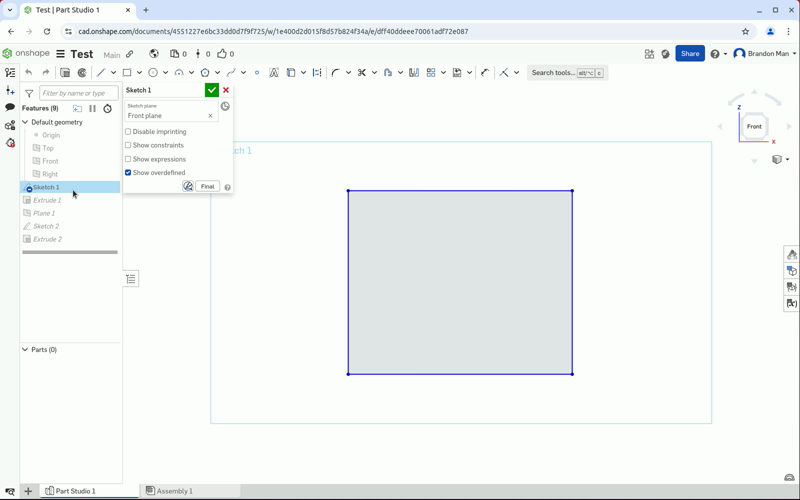
mouse_move(229, 92)
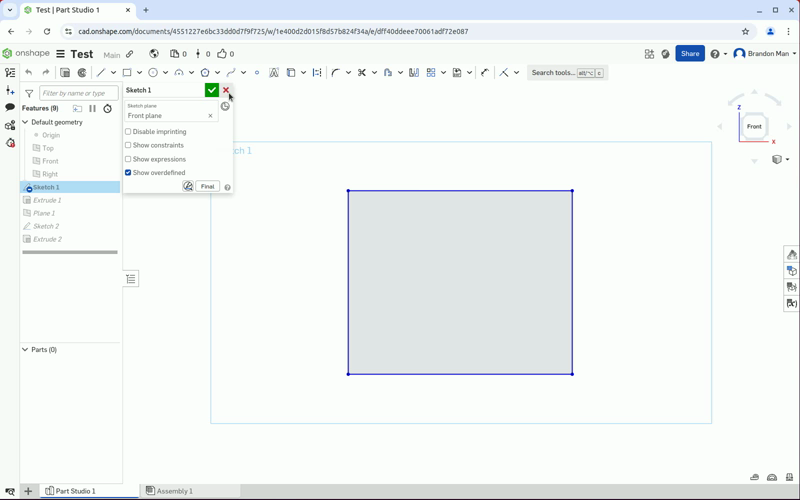
click(229, 92)
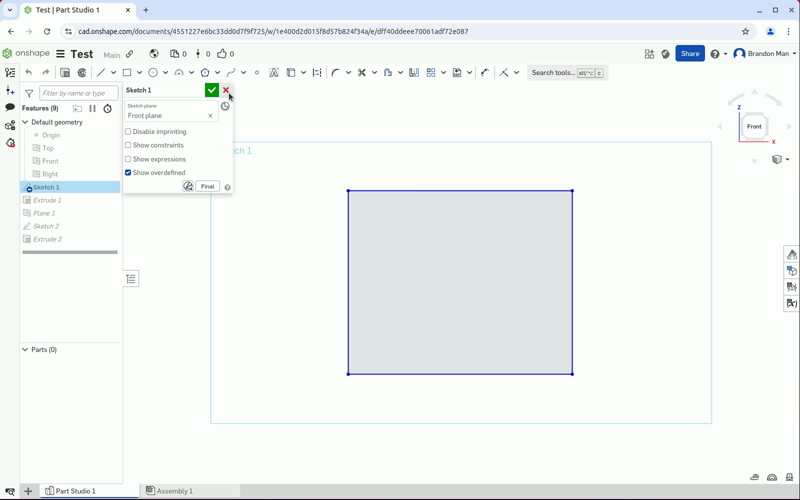
key(shift+s)
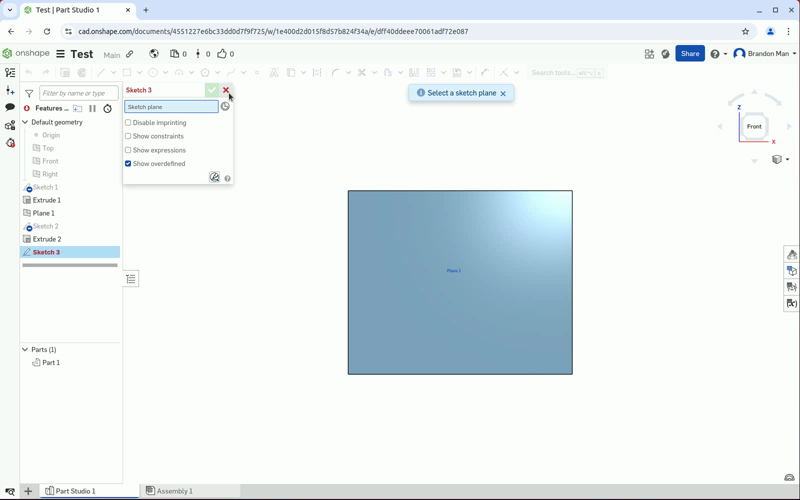
mouse_move(73, 163)
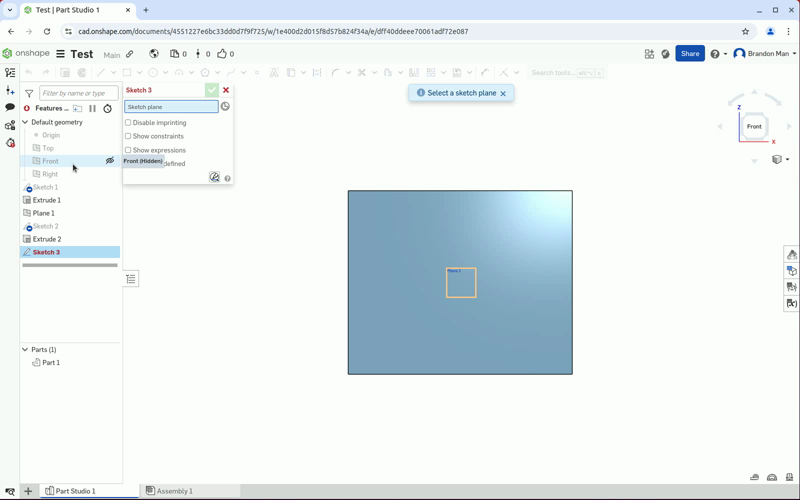
click(73, 163)
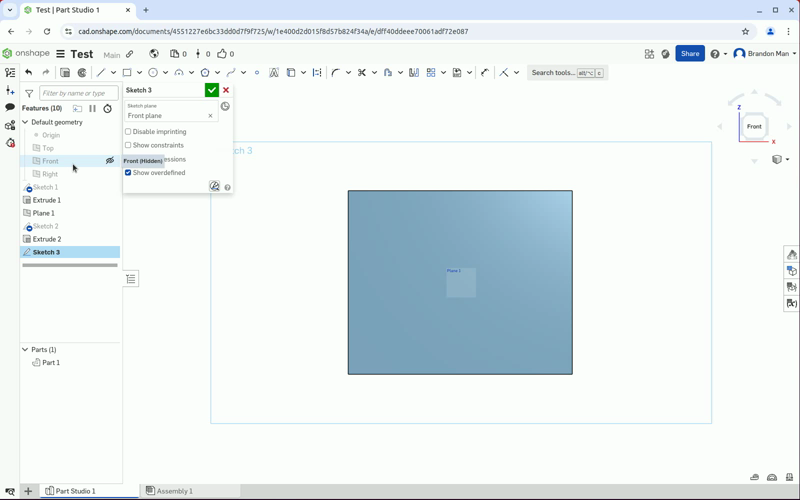
mouse_move(73, 352)
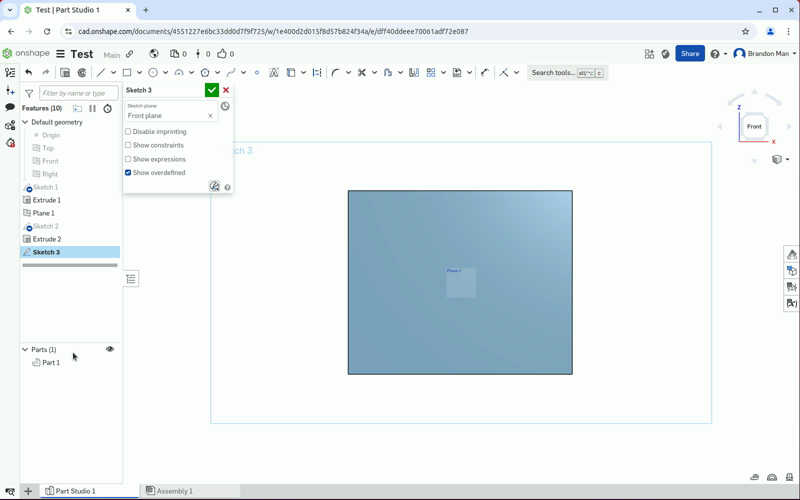
key(y)
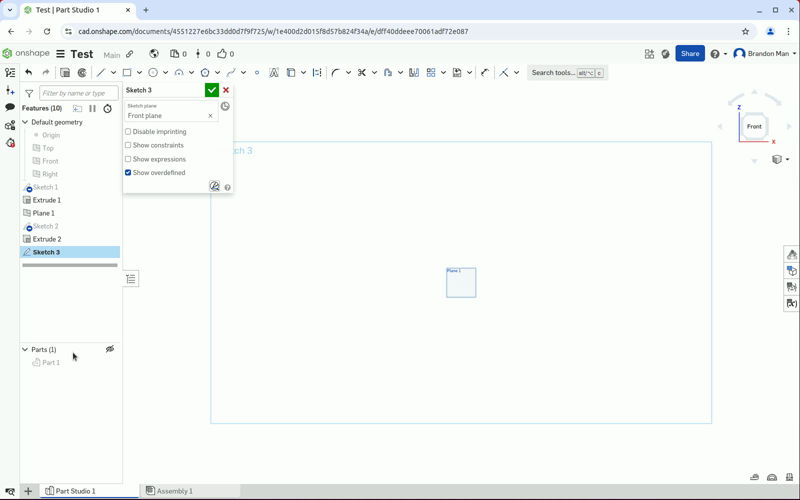
key(l)
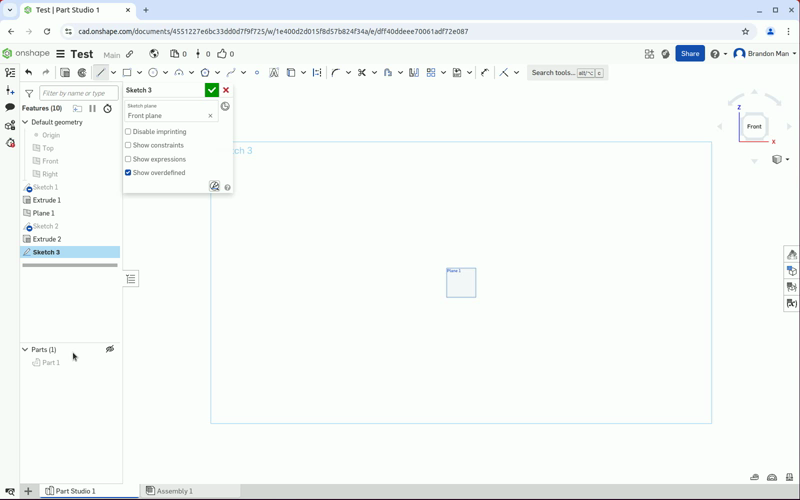
key_down(shift)
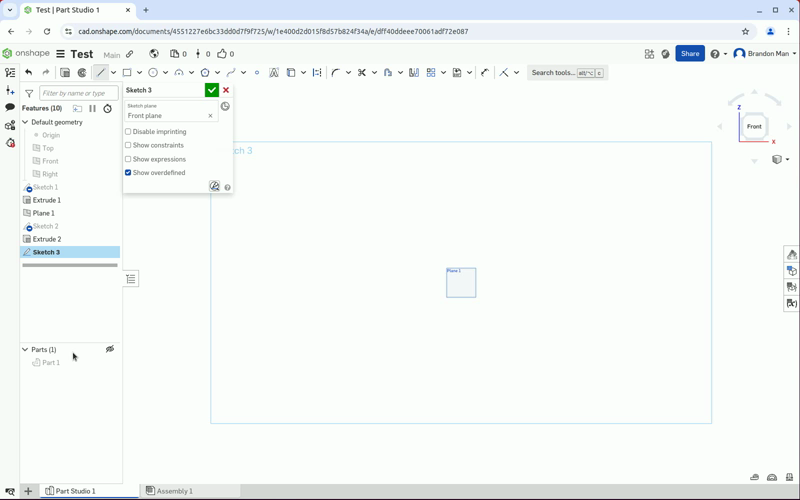
mouse_move(411, 321)
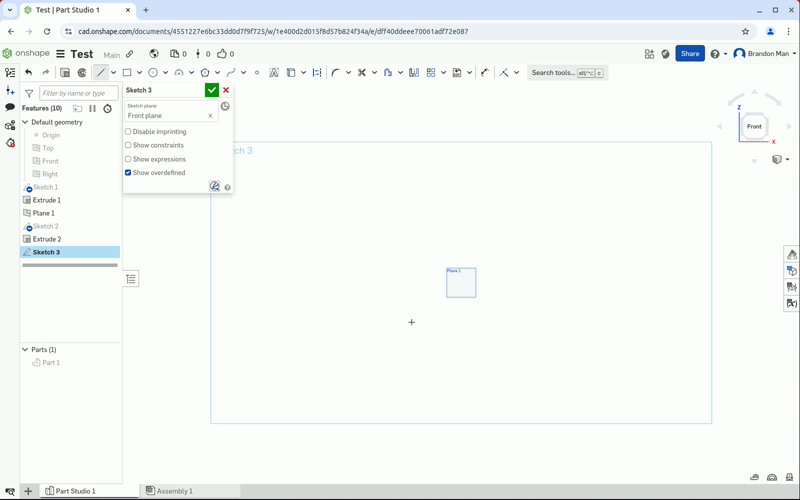
click(411, 321)
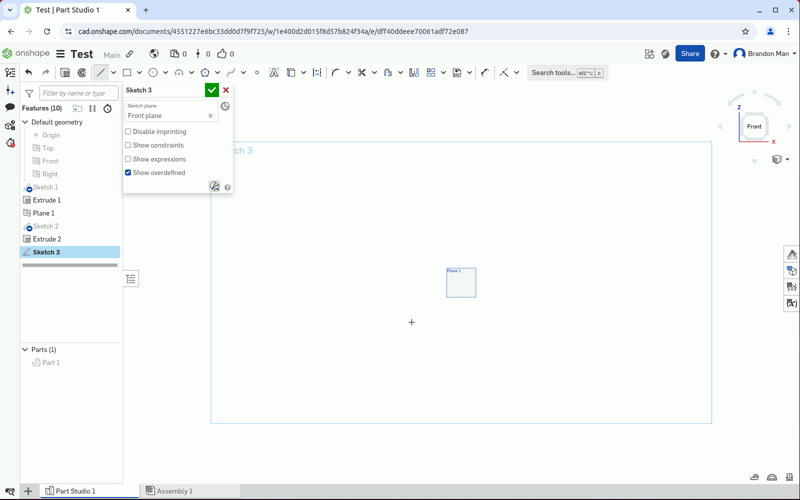
key_up(shift)
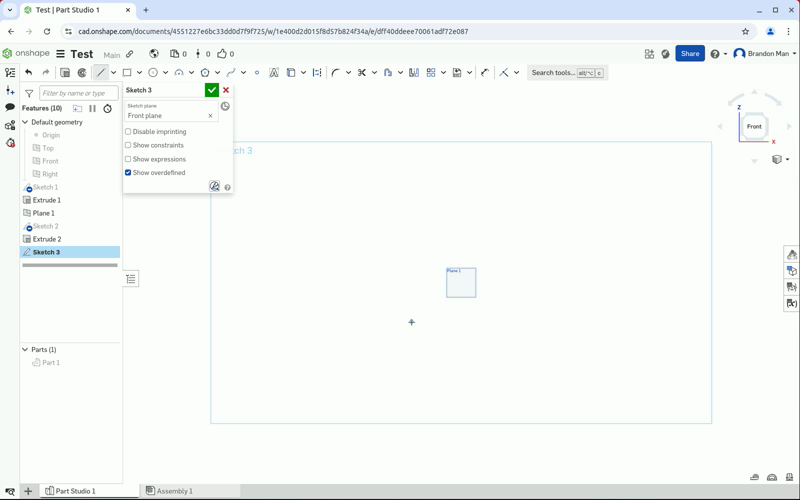
key_down(shift)
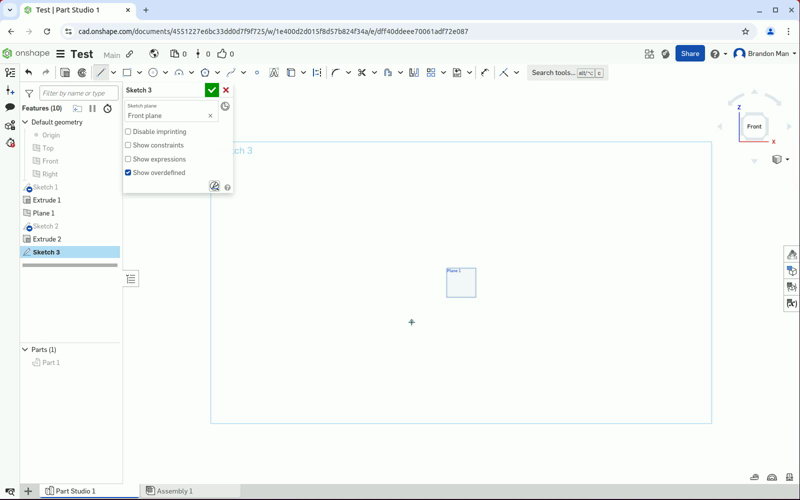
mouse_move(545, 321)
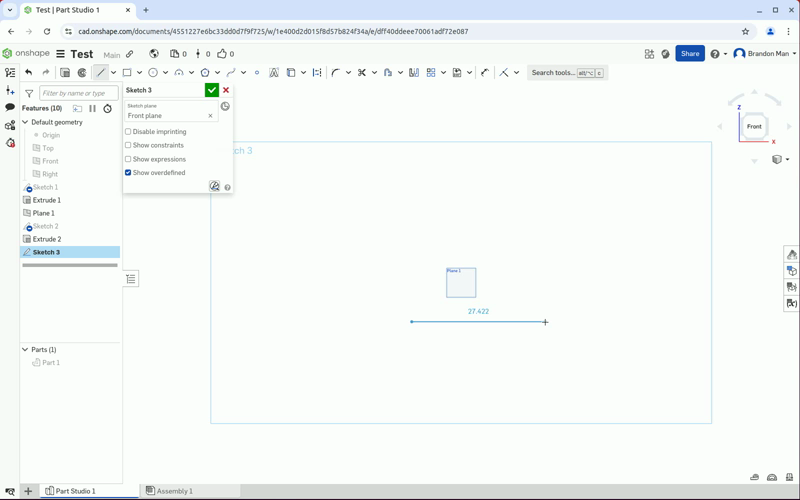
click(545, 321)
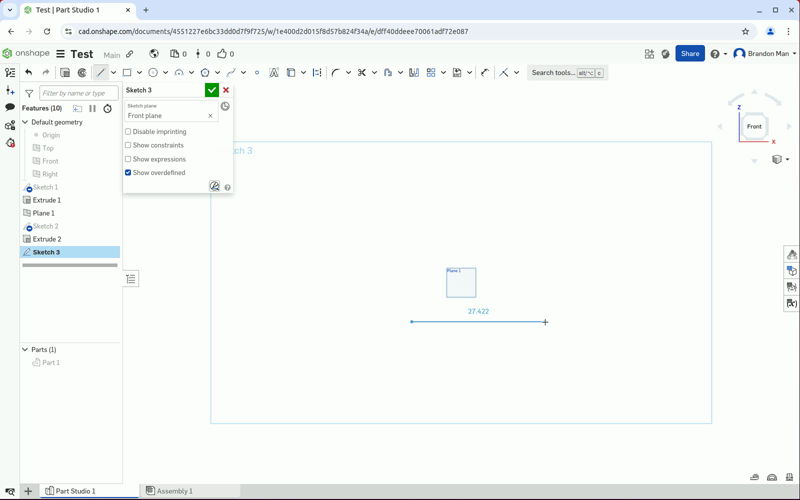
key_up(shift)
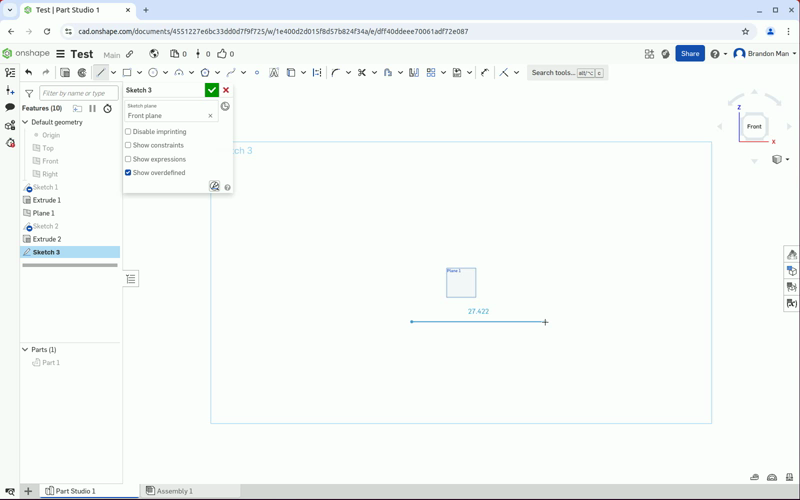
key_down(shift)
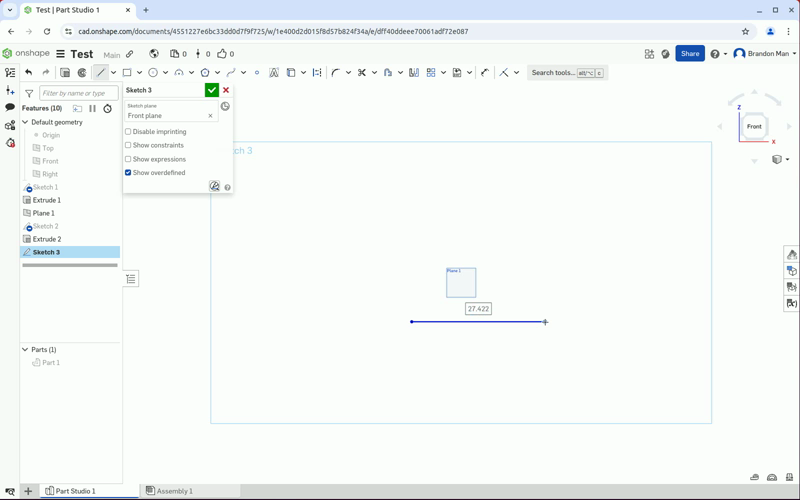
mouse_move(545, 238)
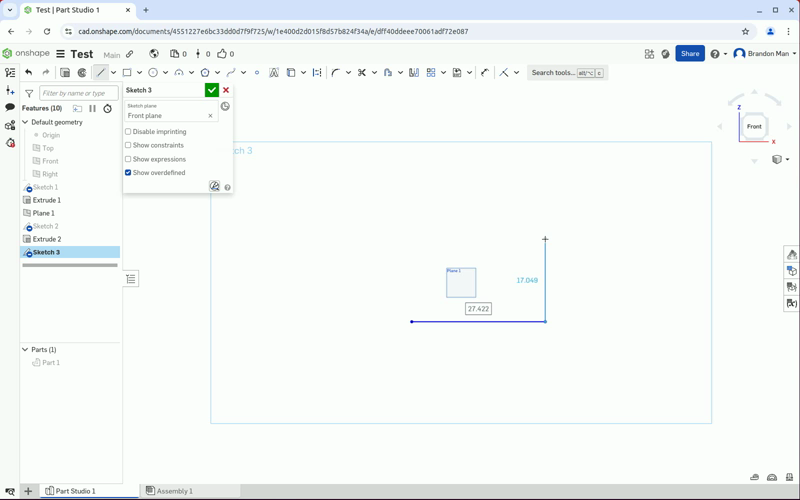
click(545, 238)
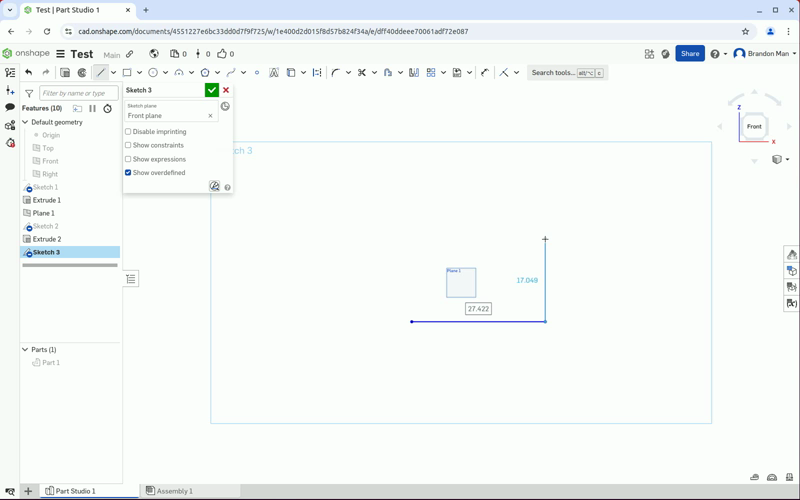
key_up(shift)
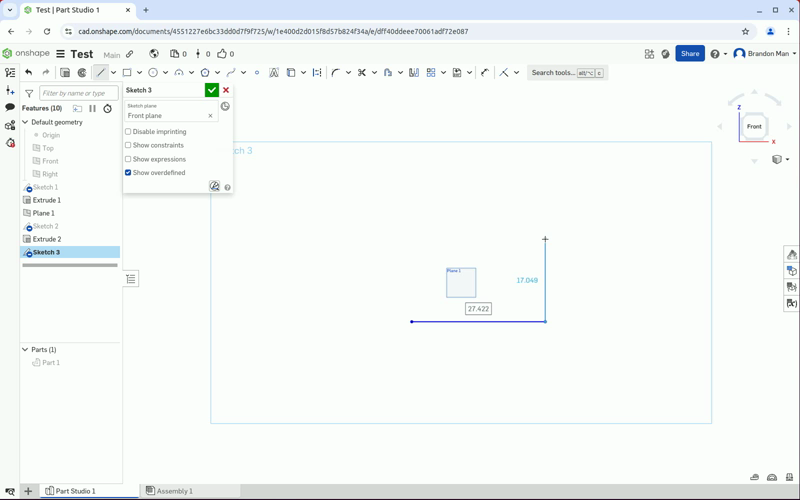
key_down(shift)
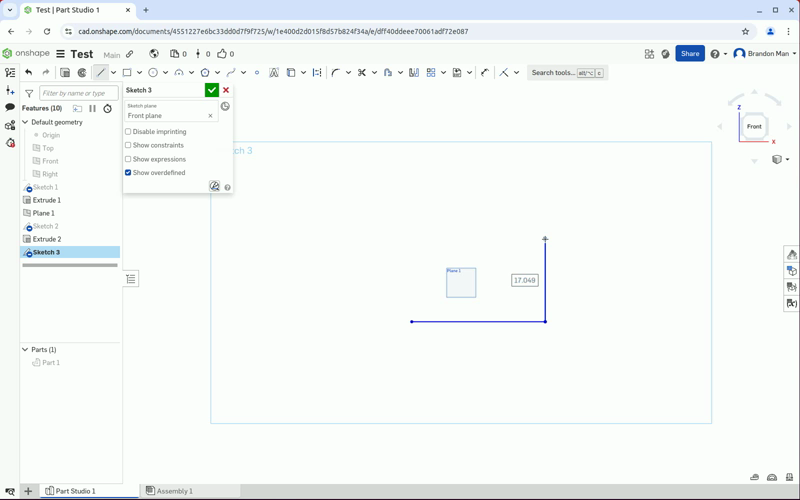
mouse_move(411, 238)
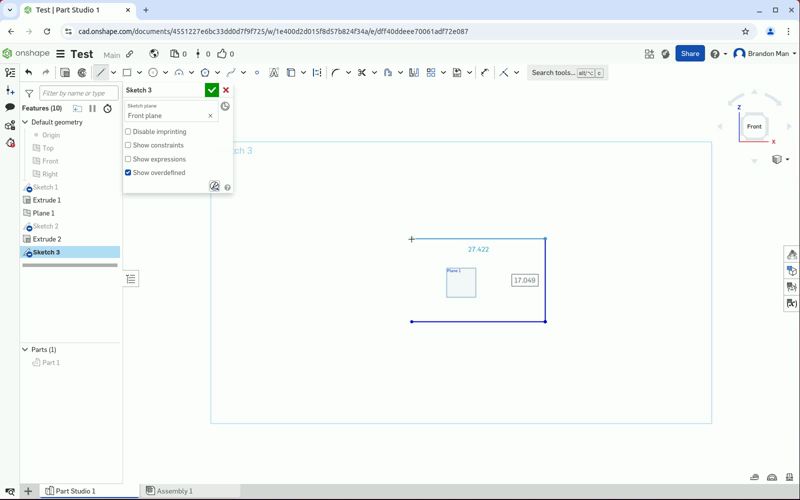
click(411, 238)
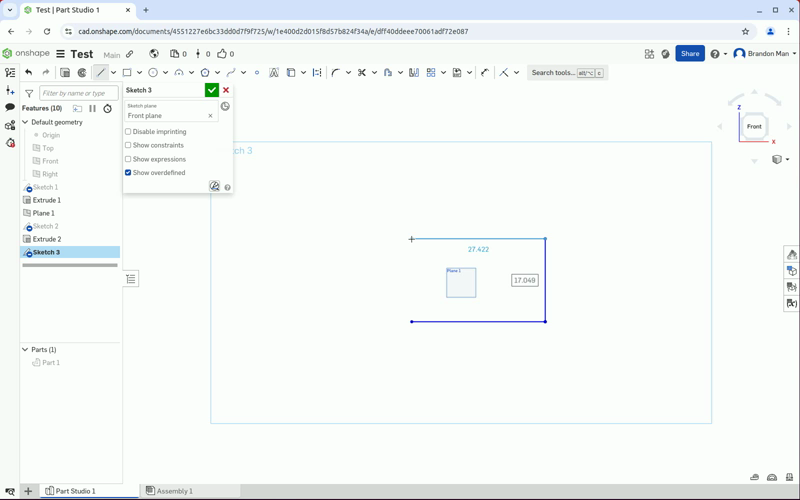
key_up(shift)
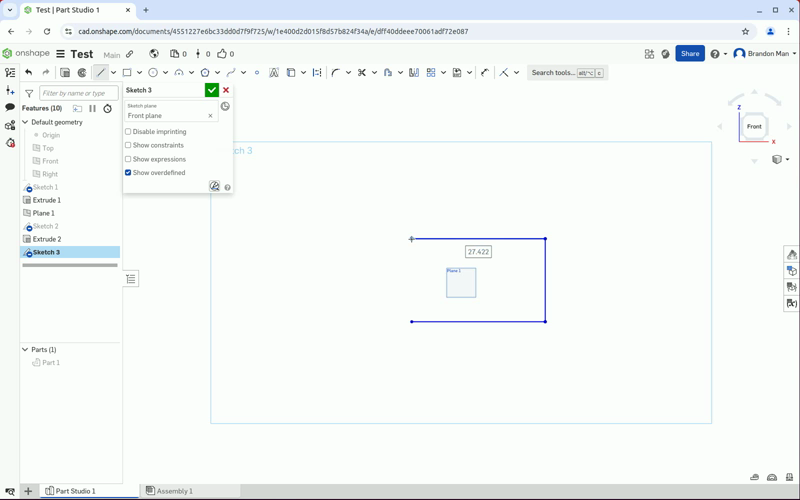
key_down(shift)
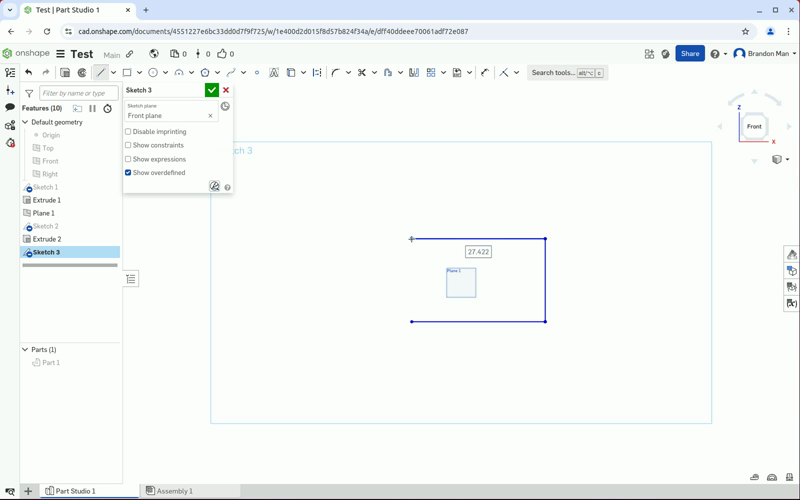
mouse_move(411, 321)
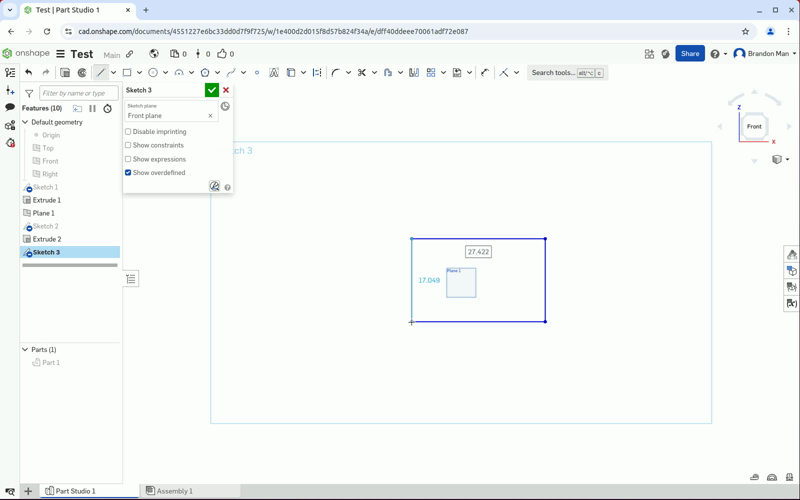
key_up(shift)
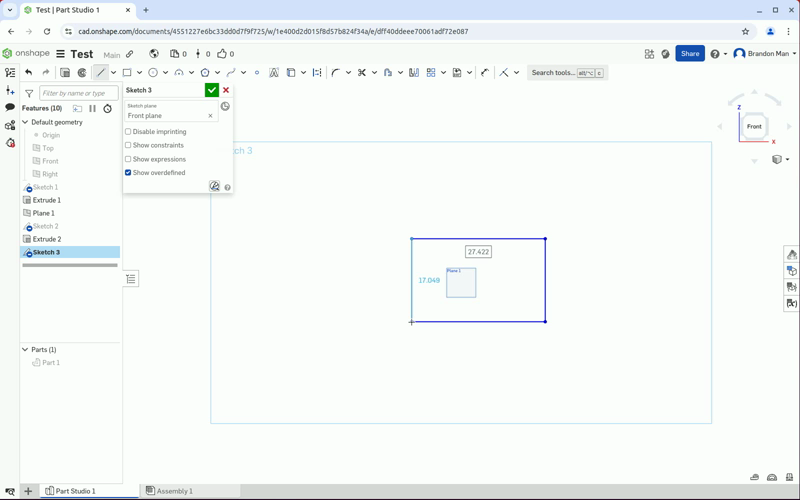
click(411, 321)
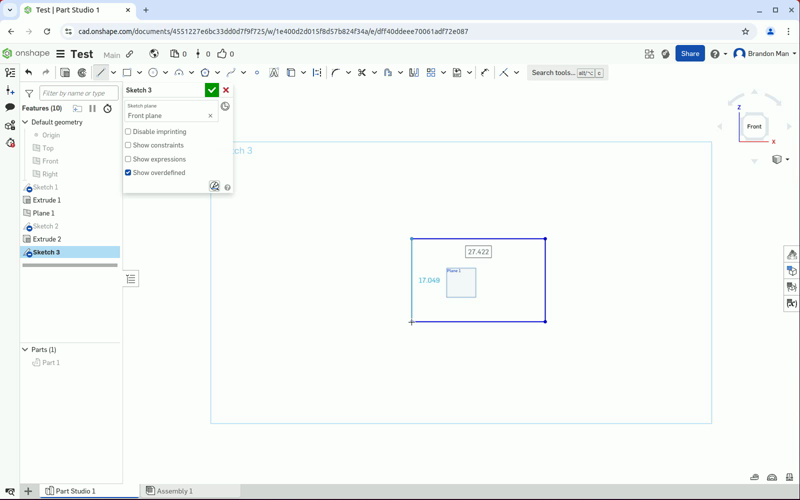
key(esc)
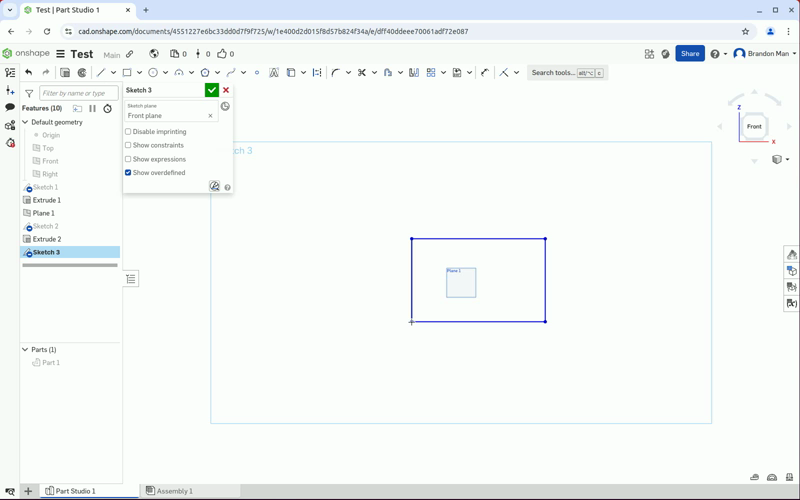
mouse_move(499, 275)
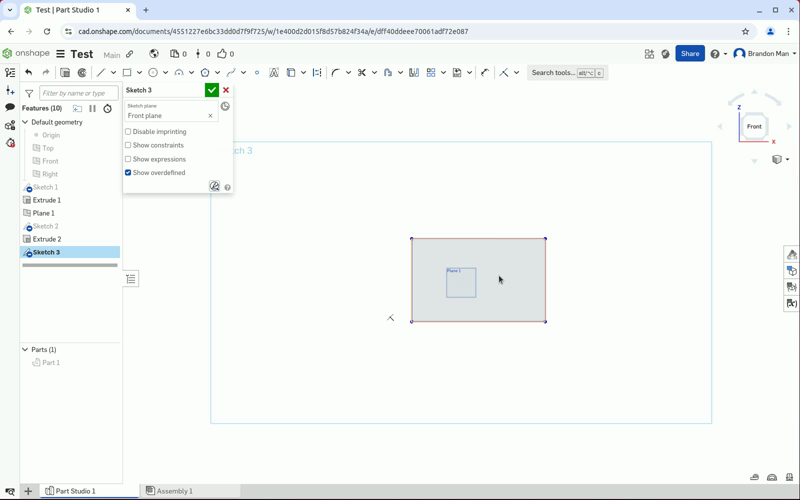
click(499, 275)
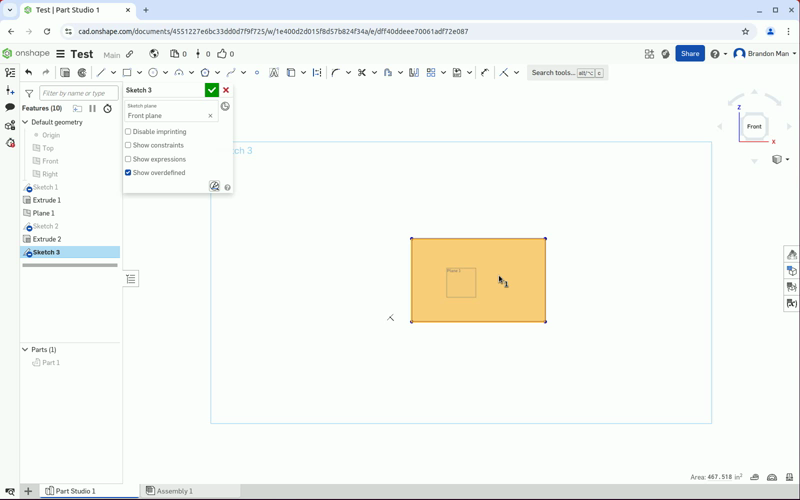
mouse_move(73, 352)
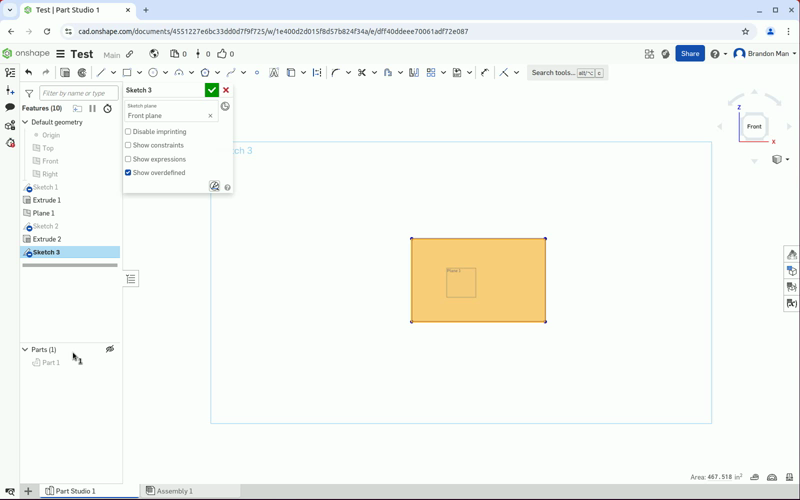
key(shift+y)
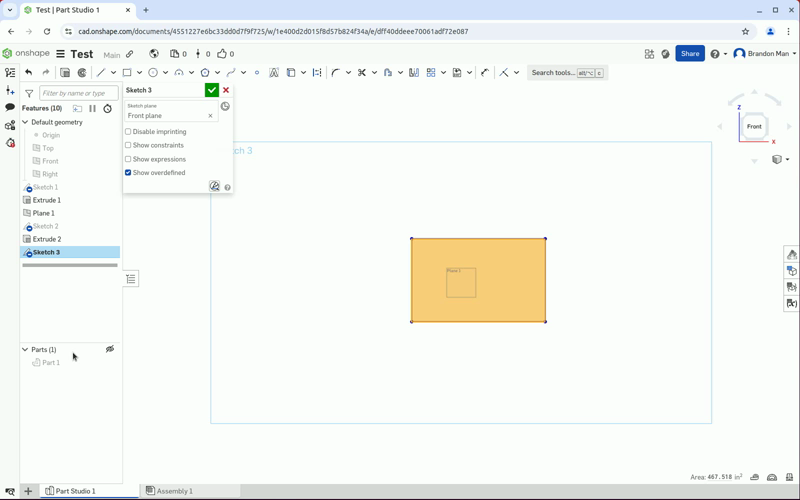
key(shift+e)
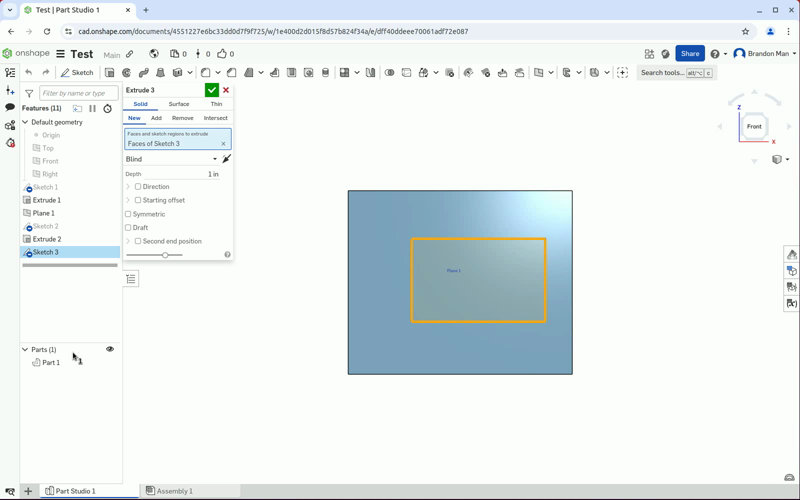
mouse_move(143, 106)
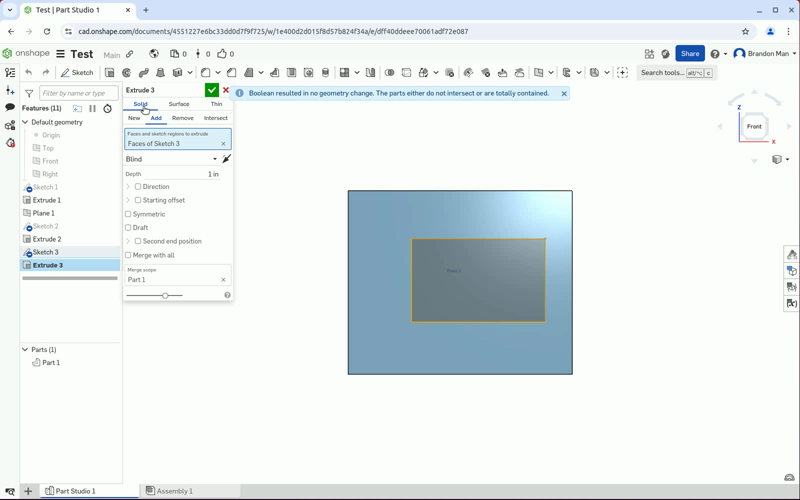
click(143, 106)
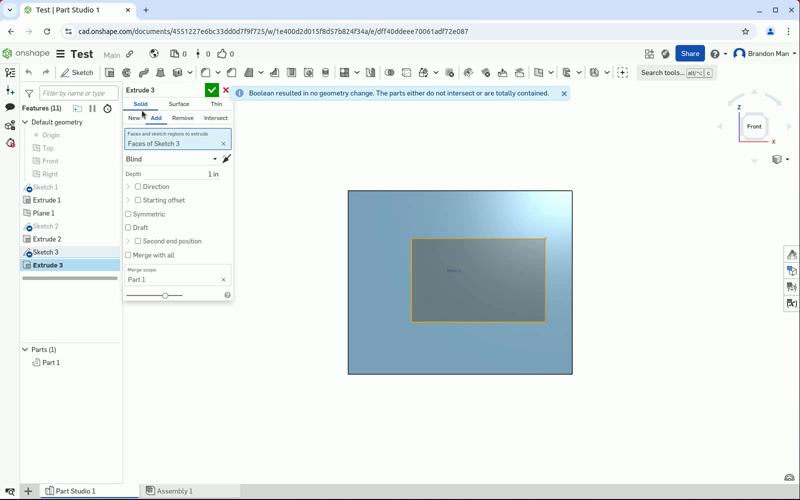
mouse_move(137, 120)
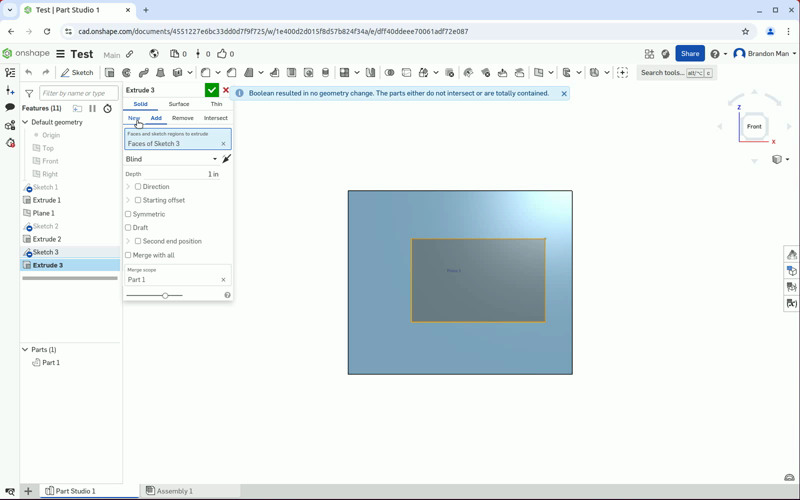
click(137, 120)
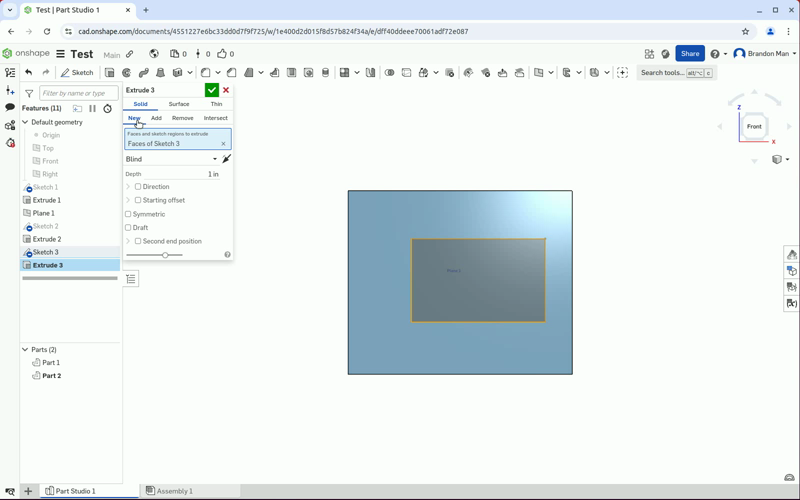
key(tab, 4)
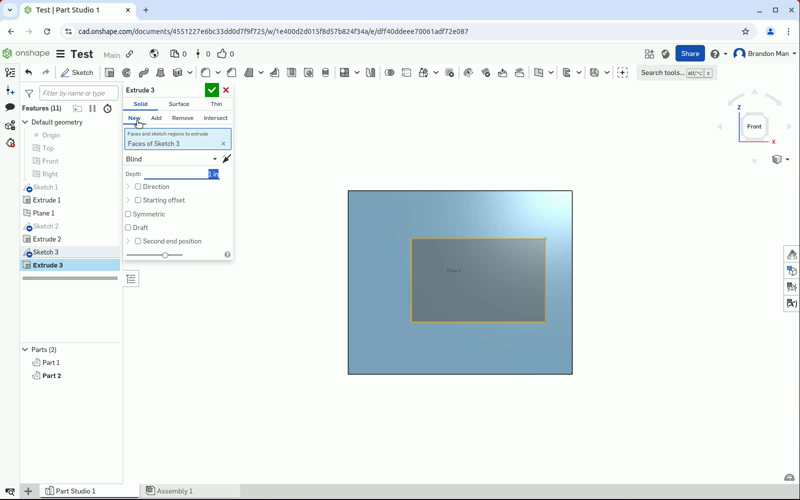
text(-2.889)
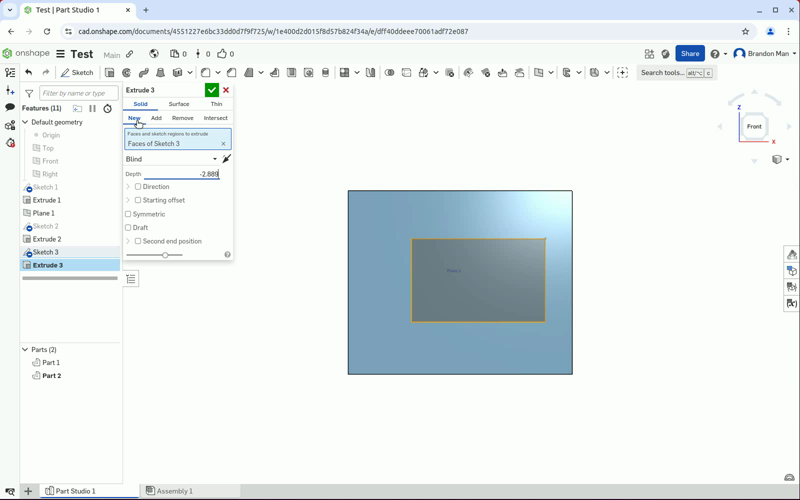
key(enter)
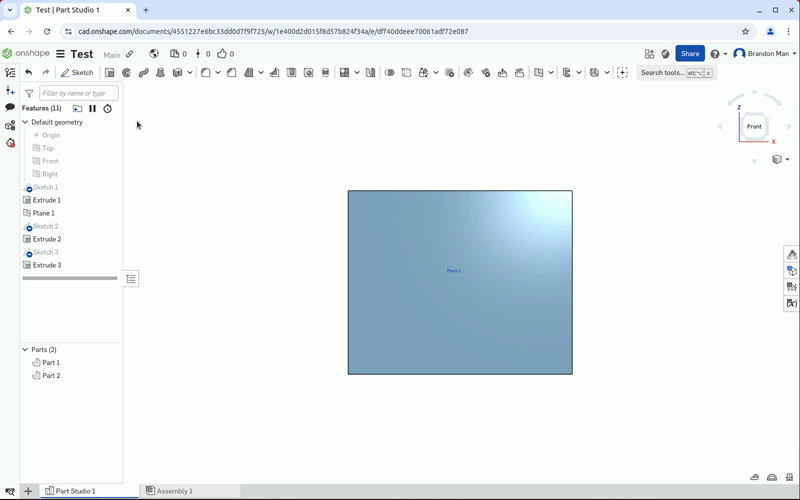
key(shift+h)
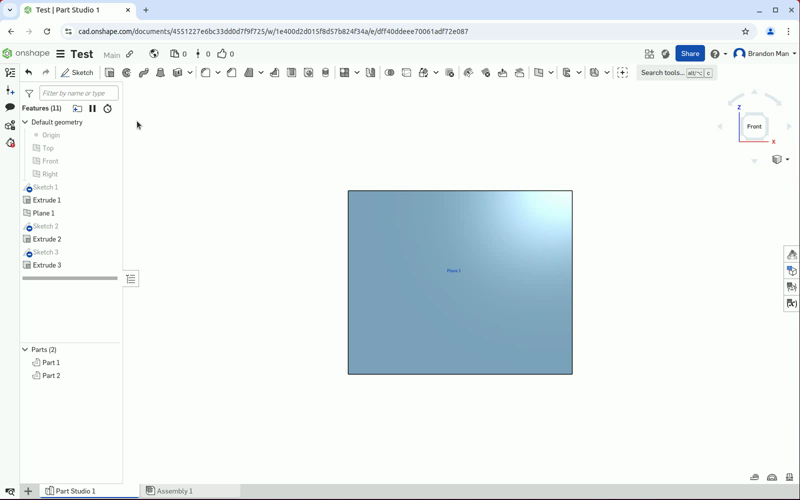
key(shift+h)
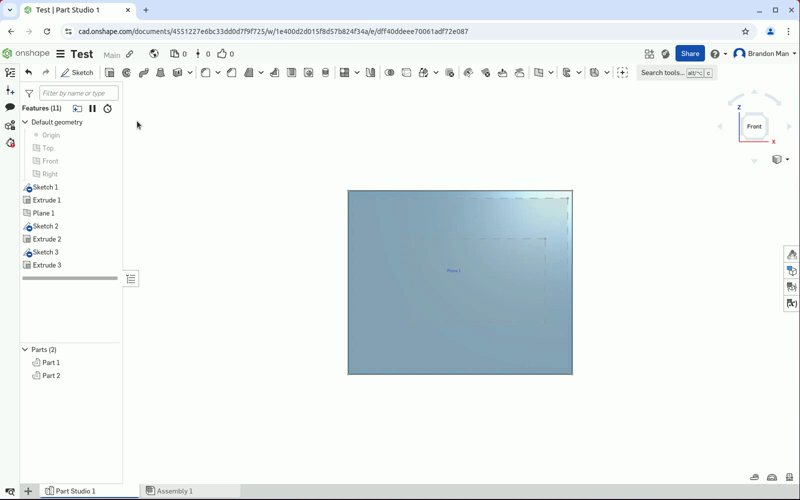
key(shift+7)
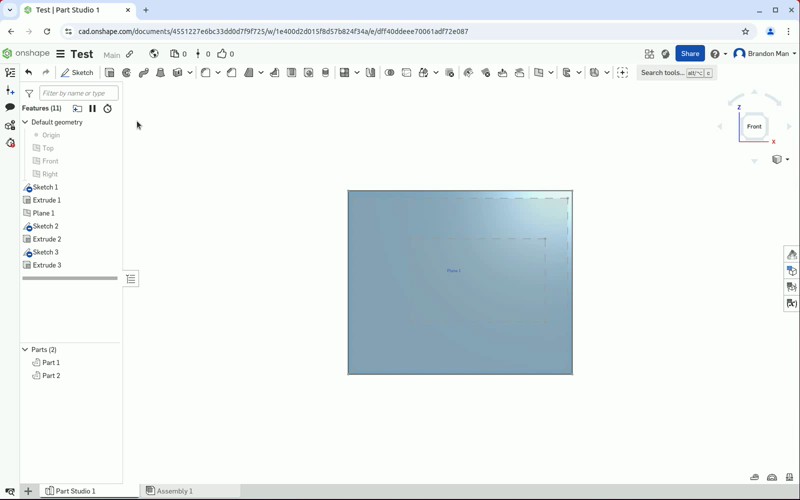
key(left, 2)
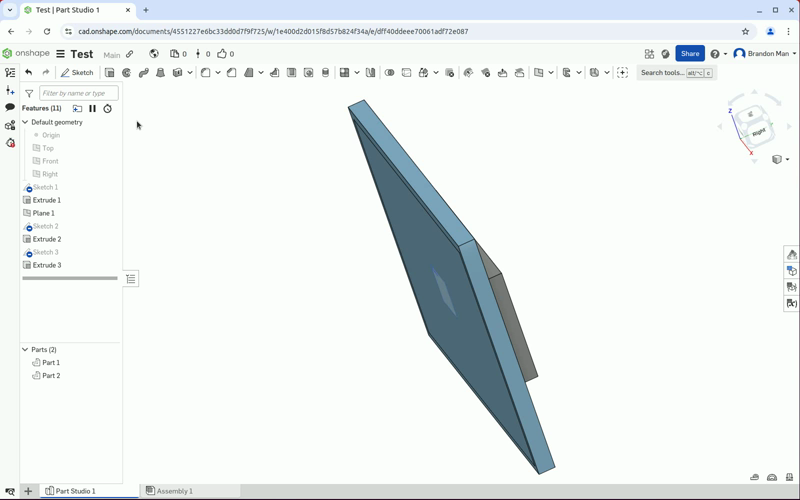
key(down, 2)
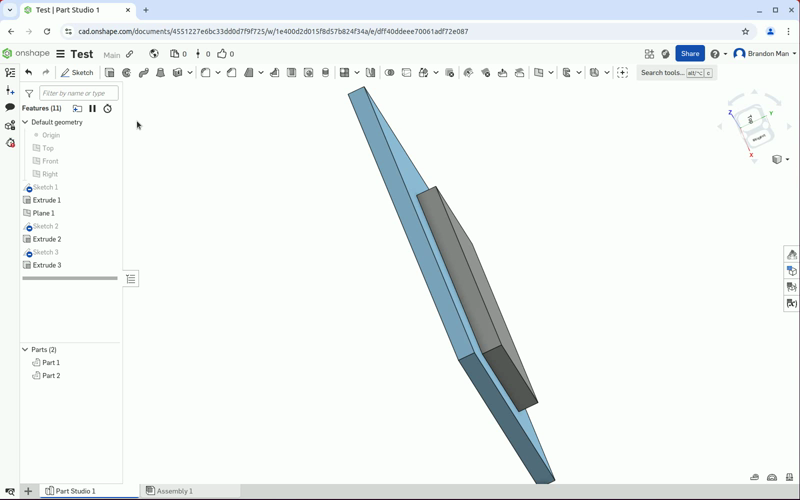
key(up, 2)
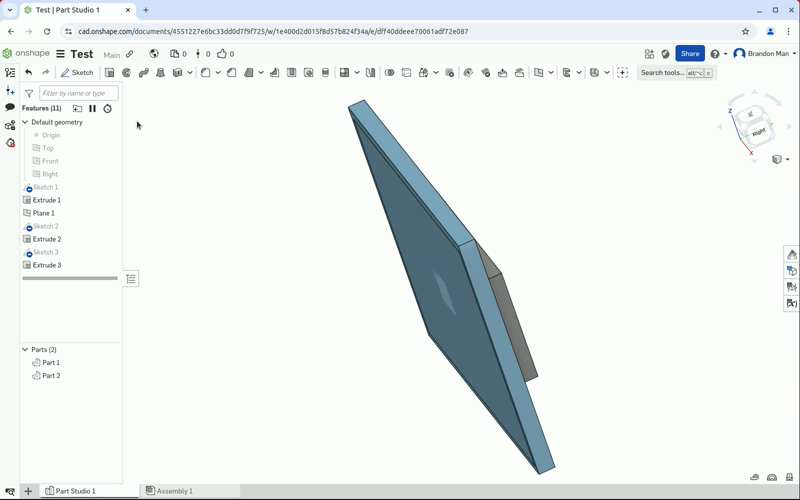
key(right, 2)
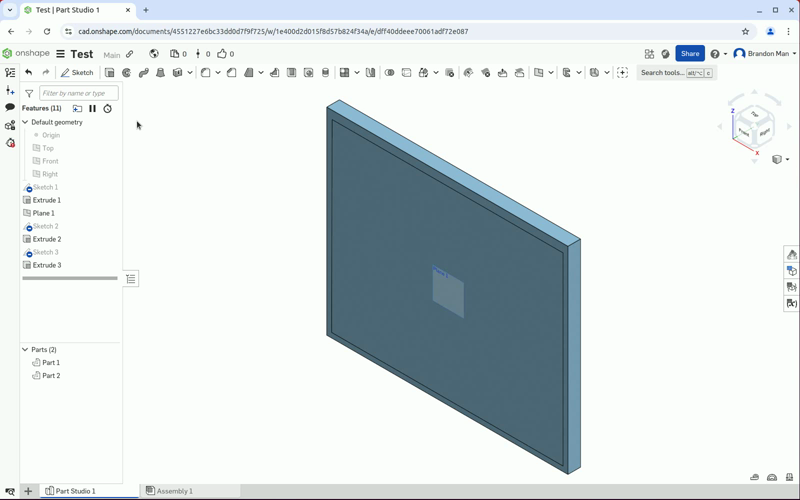
mouse_move(73, 189)
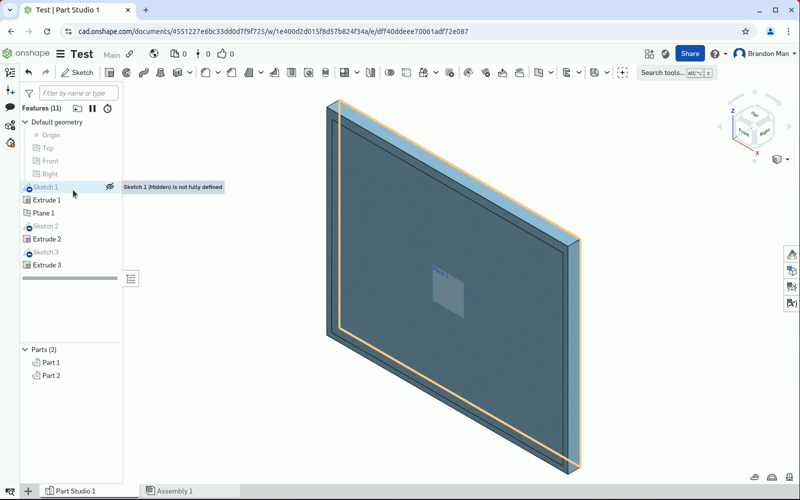
click(73, 189)